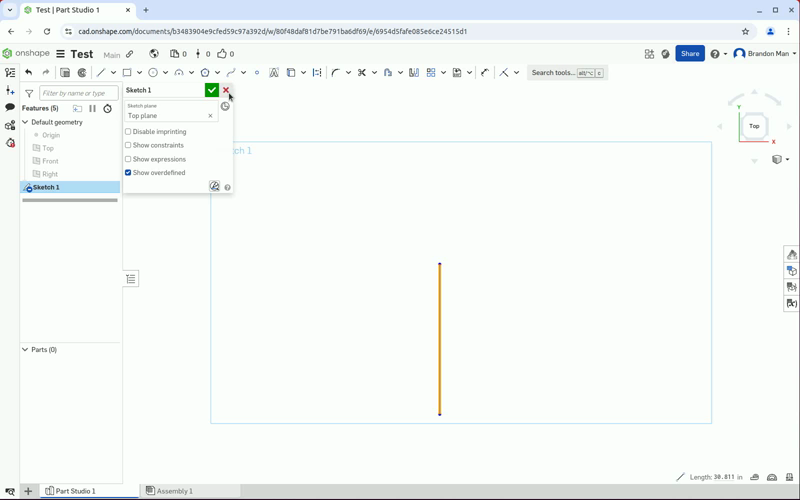
key(shift+h)
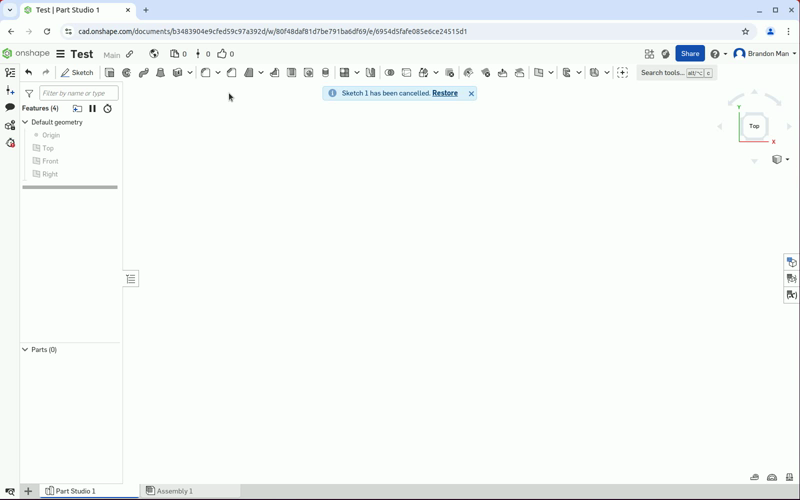
mouse_move(73, 352)
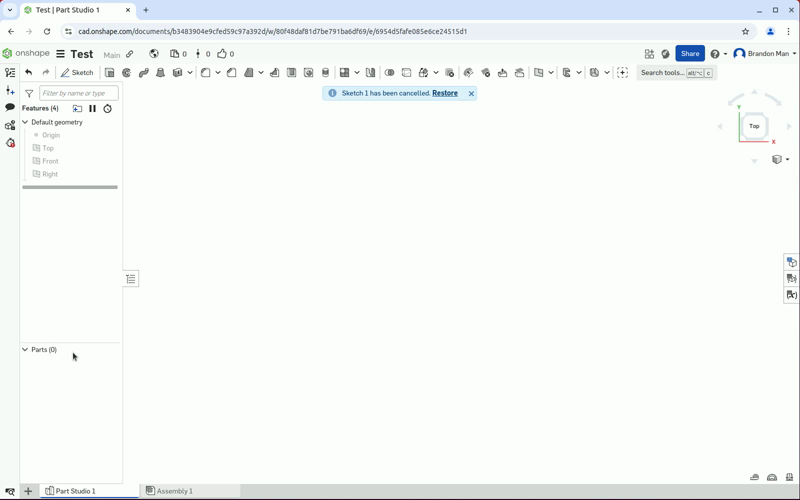
key(y)
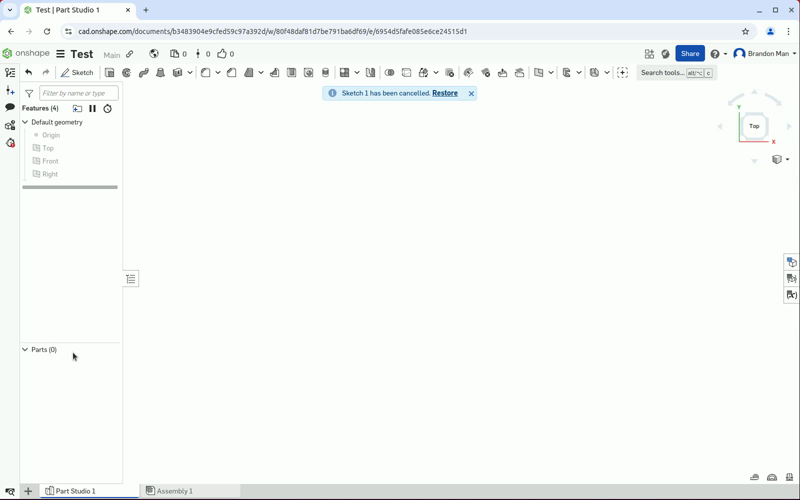
key(shift+p)
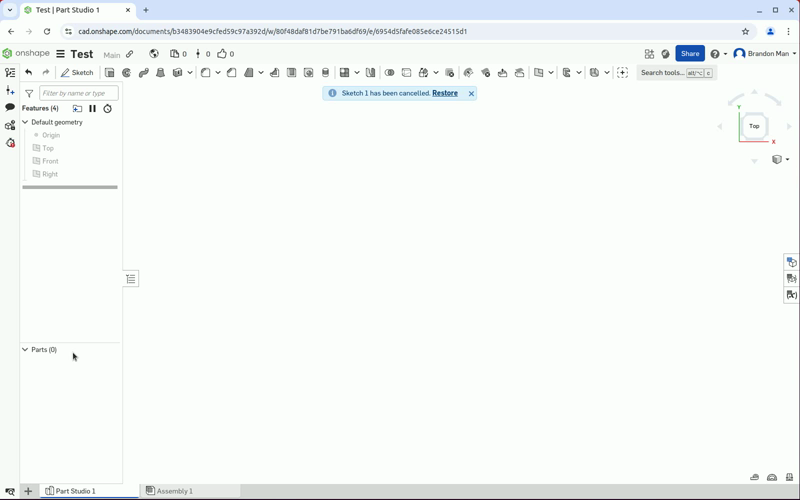
key(space)
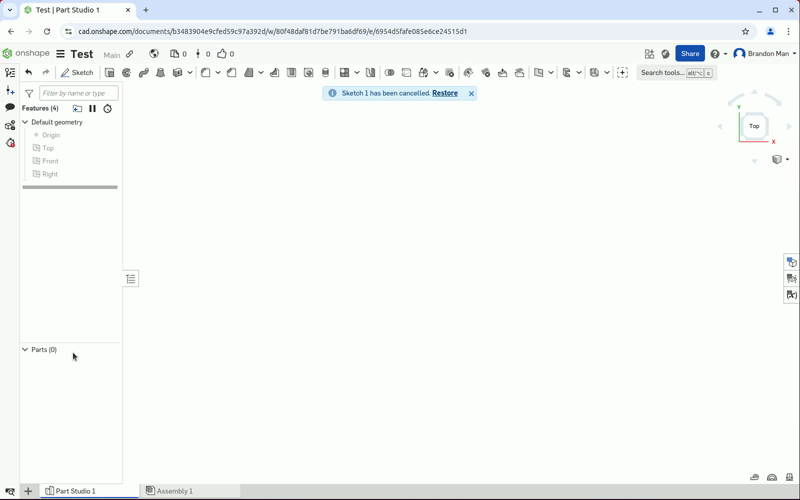
key_down(shift)
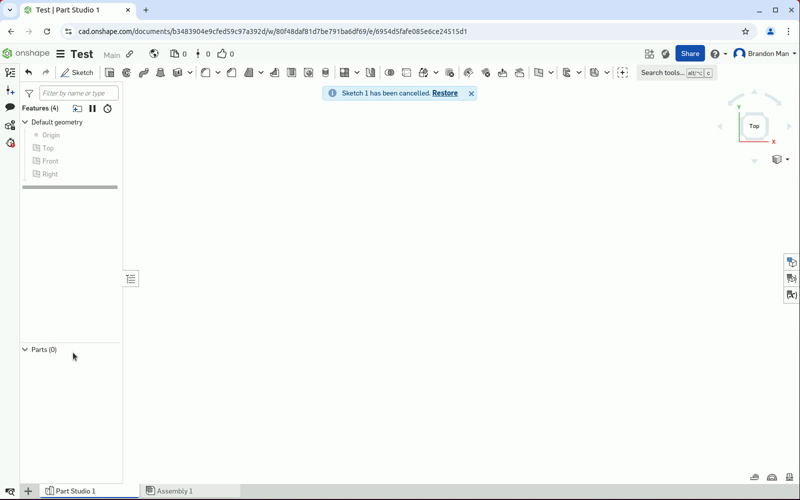
key(up)
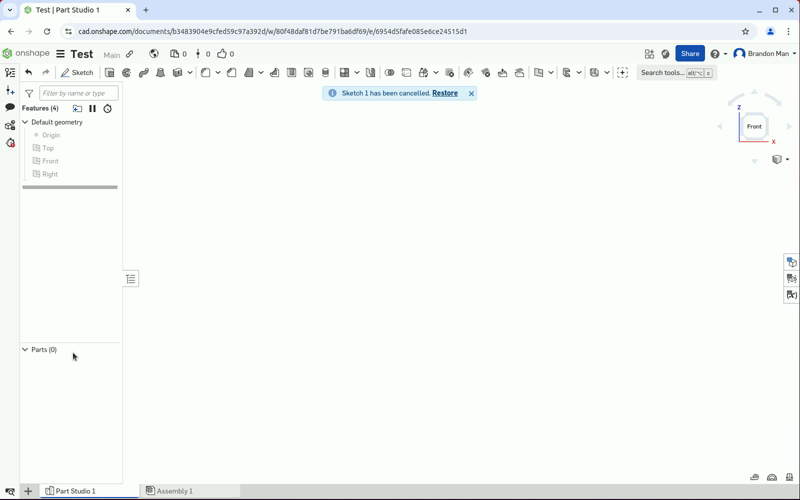
key_up(shift)
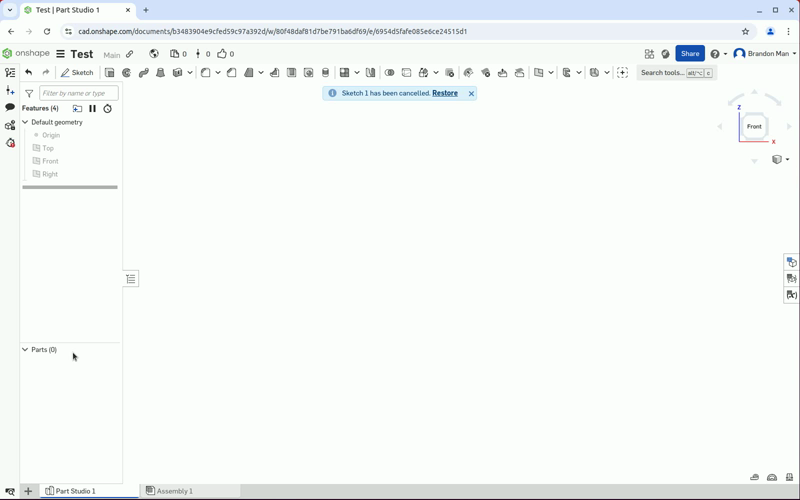
mouse_move(73, 352)
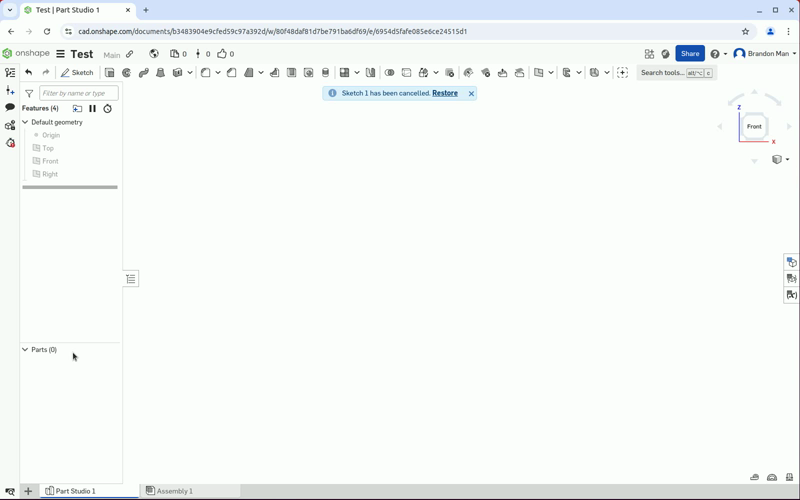
key(shift+y)
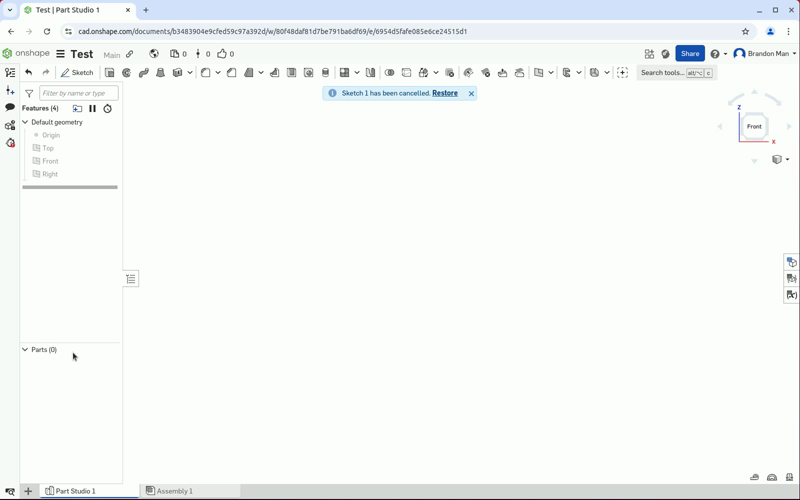
key(shift+s)
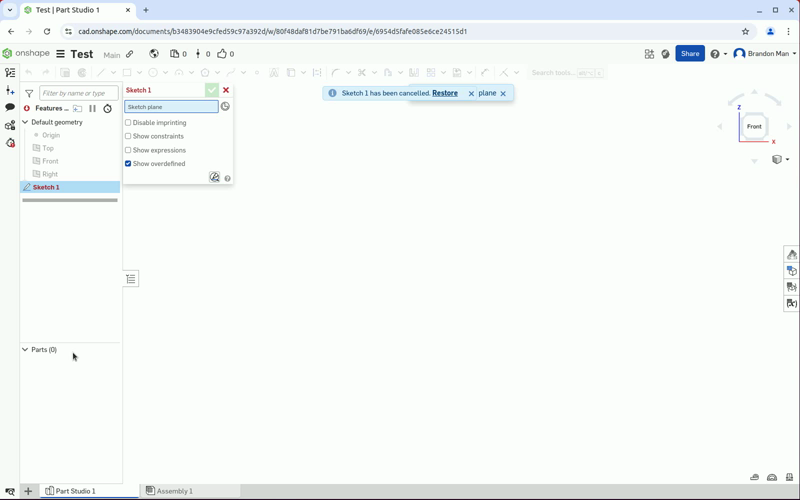
mouse_move(73, 163)
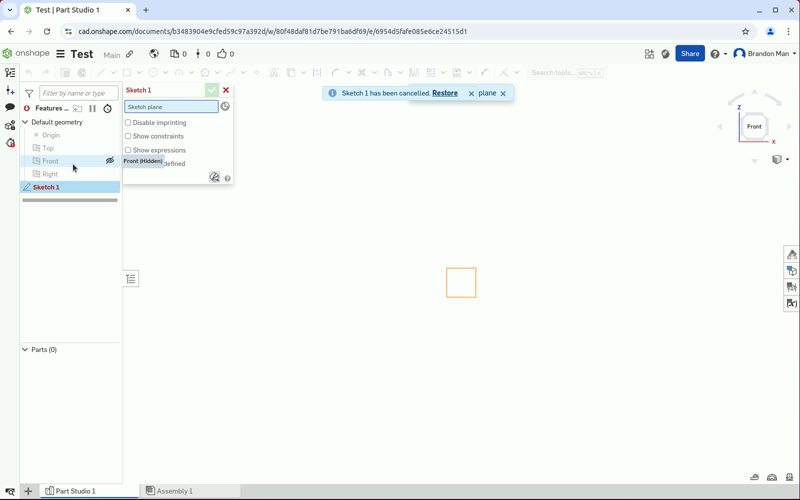
click(73, 163)
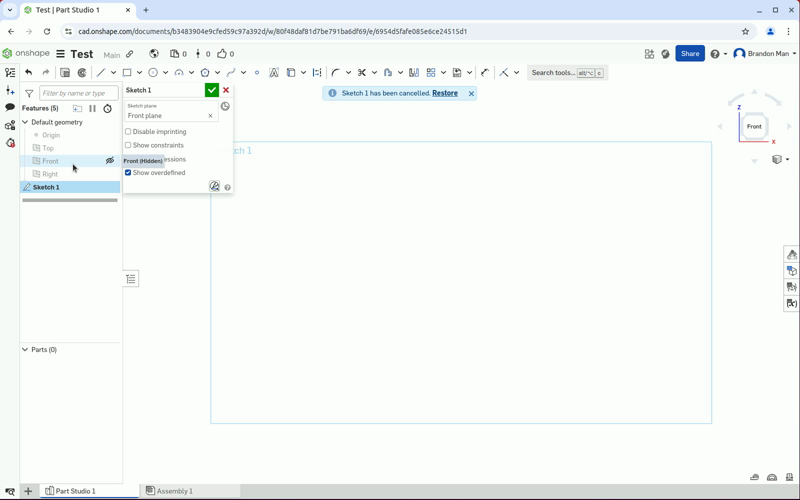
mouse_move(73, 352)
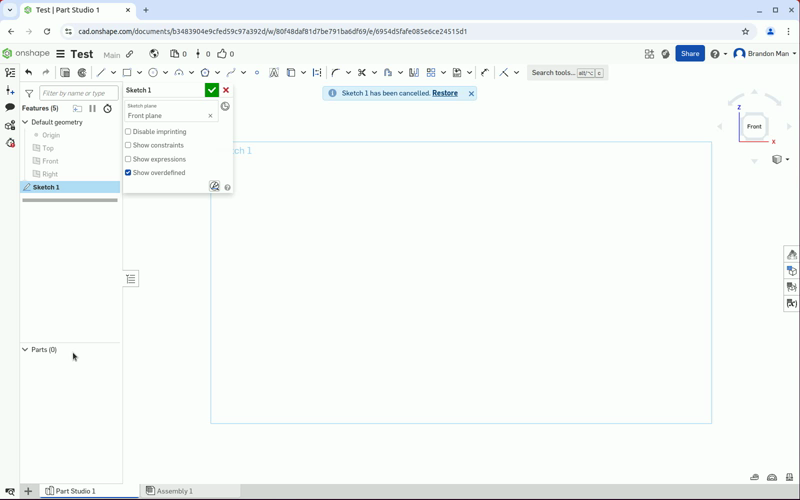
key(y)
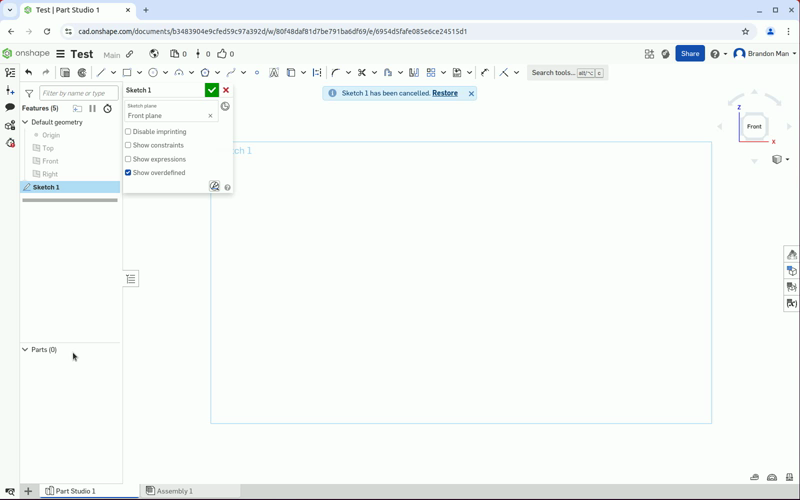
key(l)
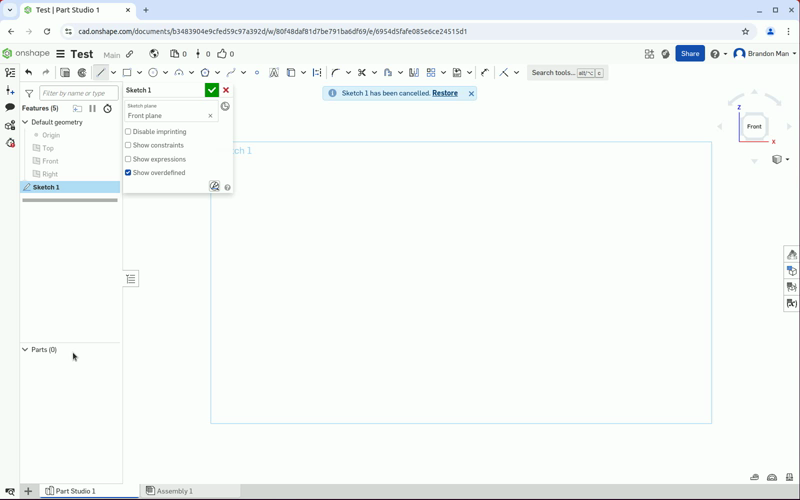
key_down(shift)
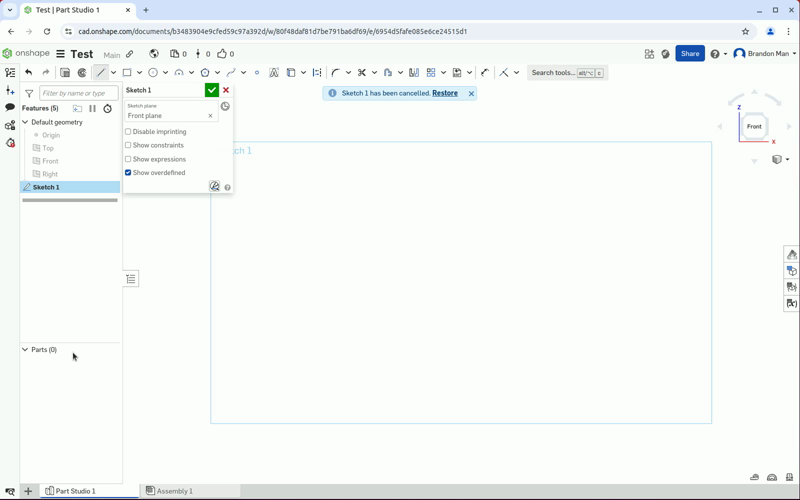
mouse_move(460, 282)
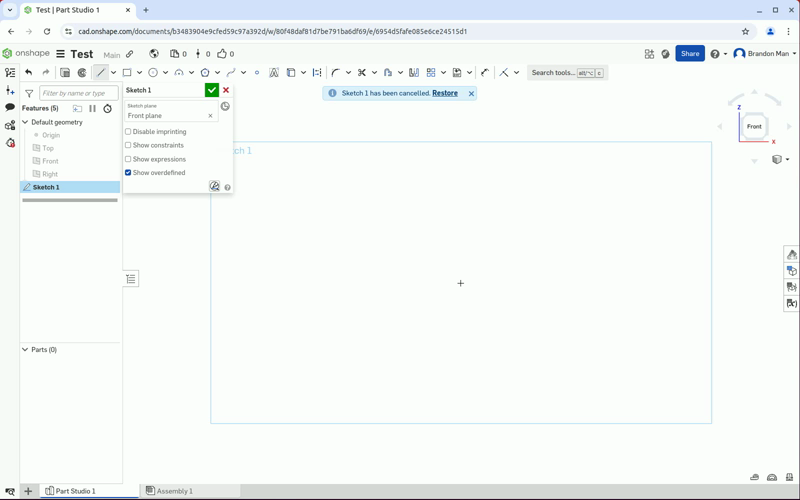
click(460, 282)
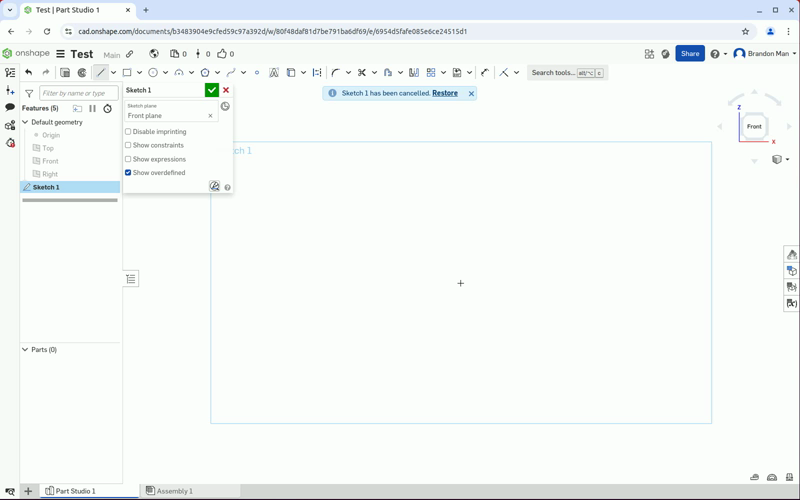
key_up(shift)
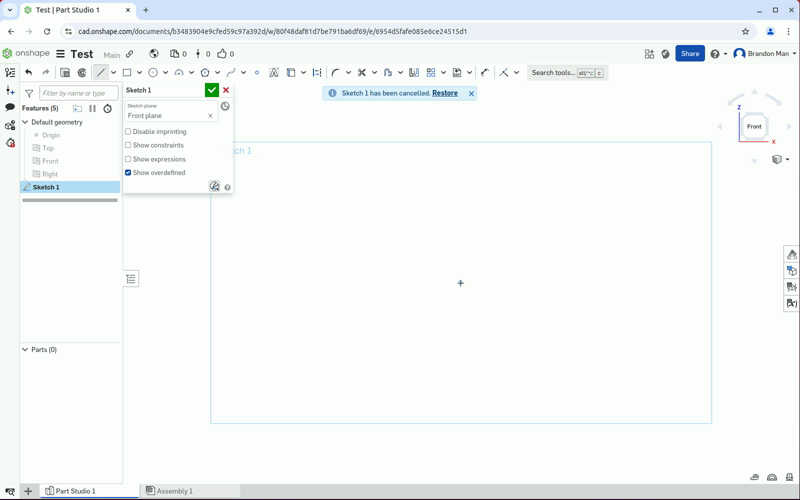
key_down(shift)
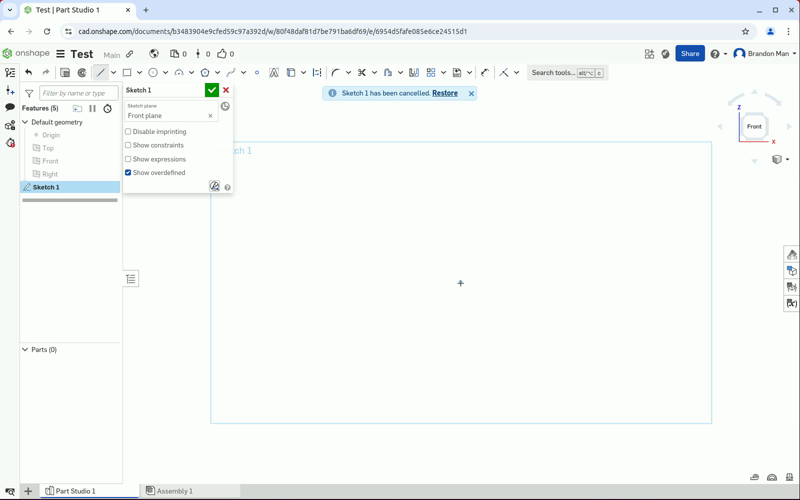
mouse_move(573, 282)
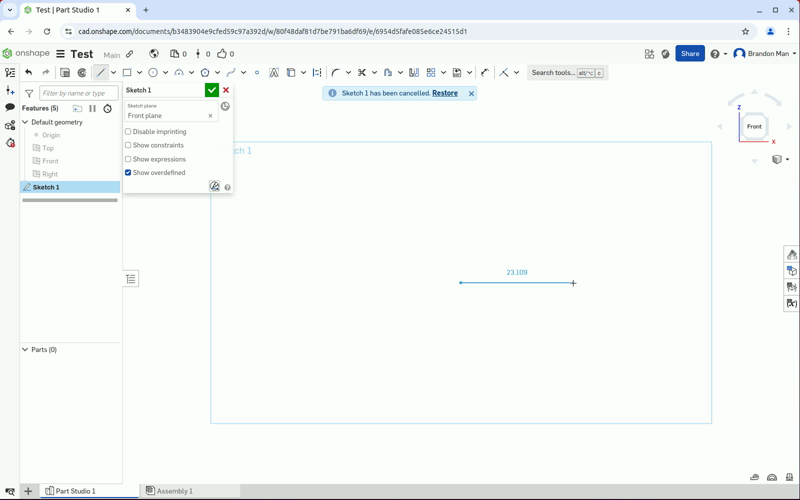
click(573, 282)
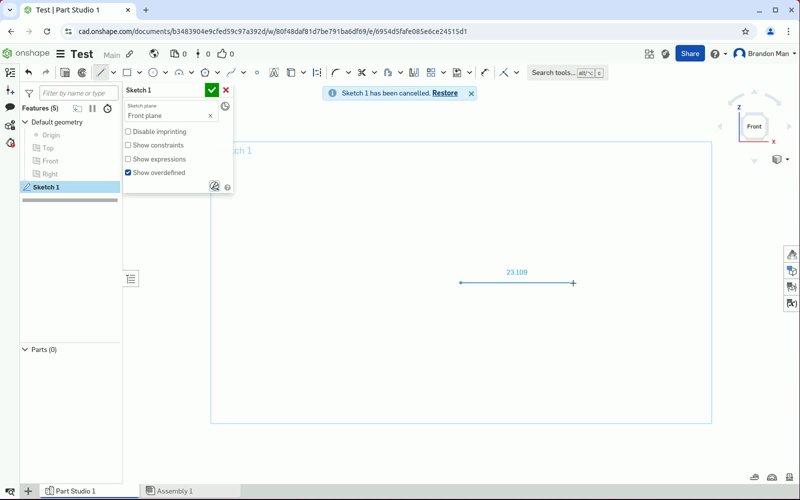
key_up(shift)
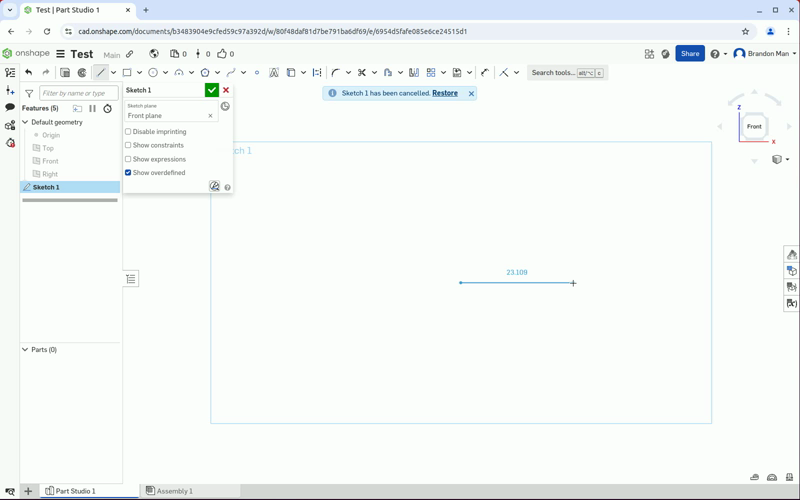
key_down(shift)
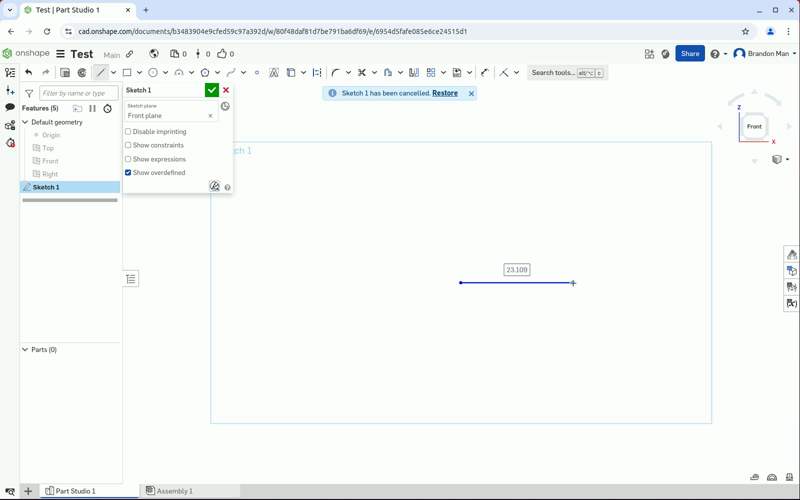
mouse_move(573, 197)
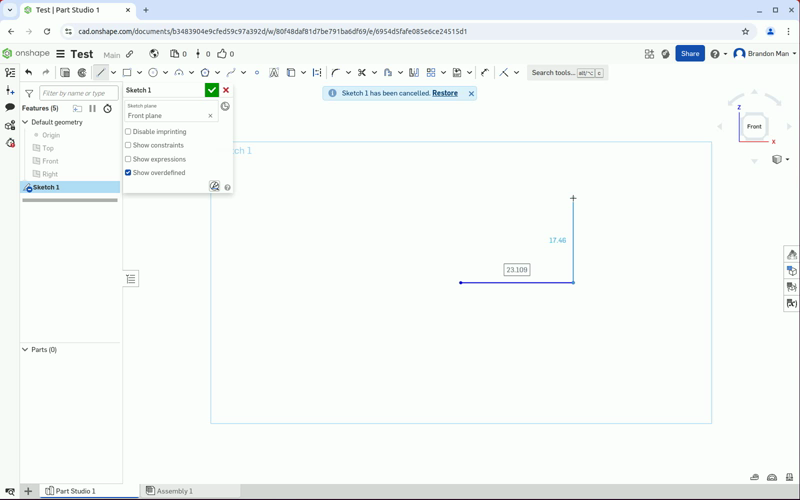
click(573, 197)
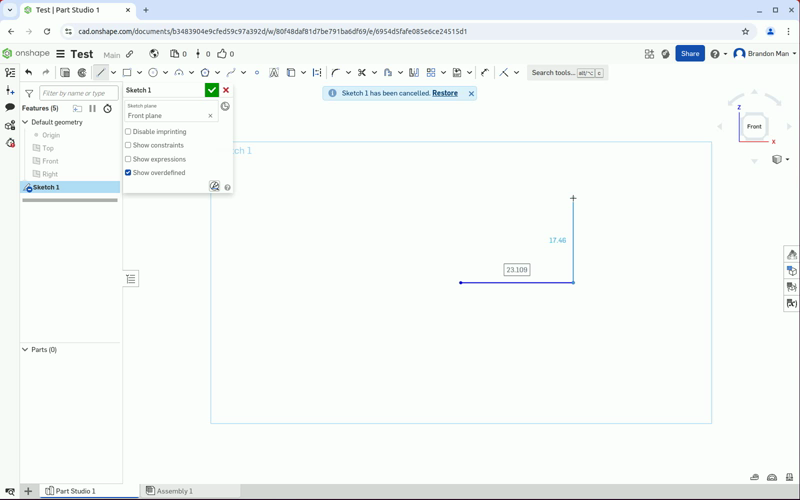
key_up(shift)
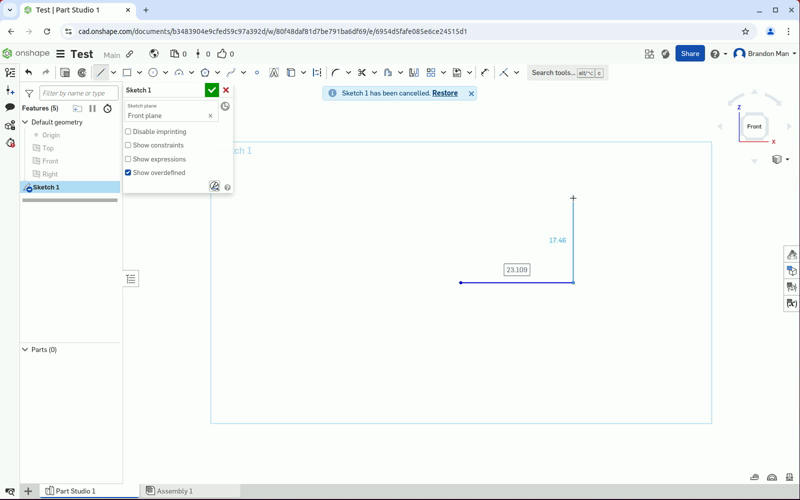
key_down(shift)
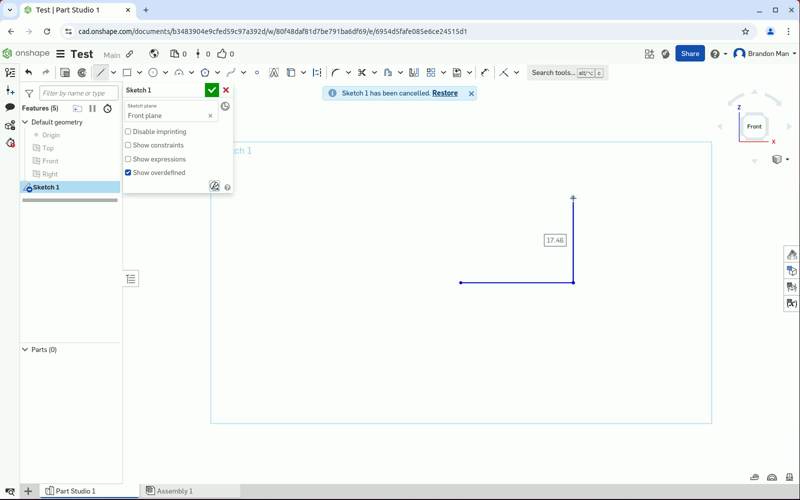
mouse_move(460, 197)
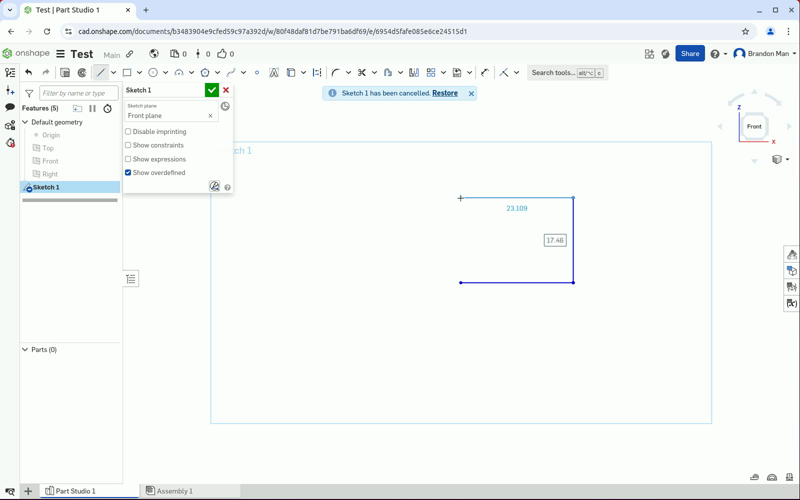
click(460, 197)
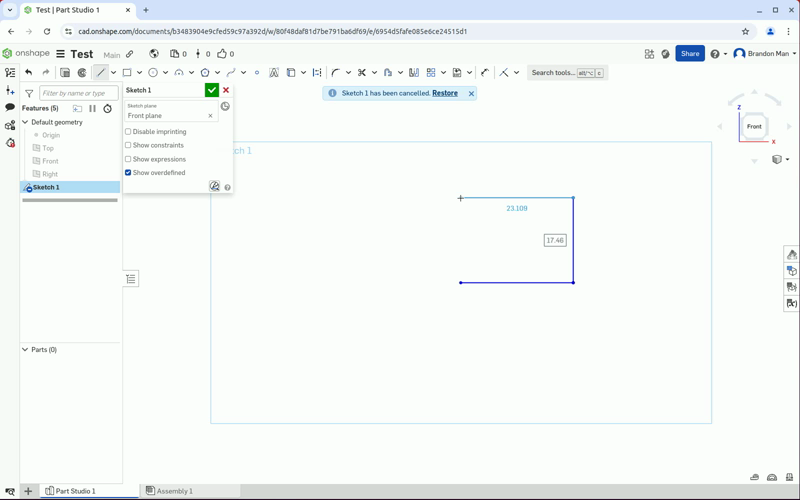
key_up(shift)
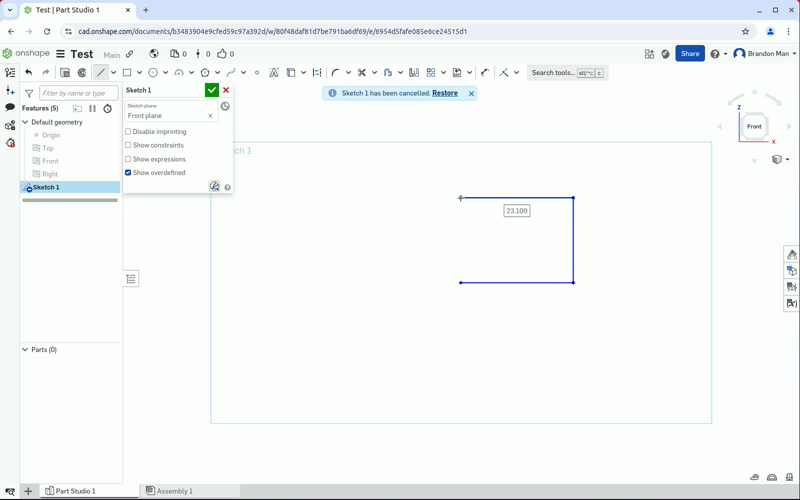
key_down(shift)
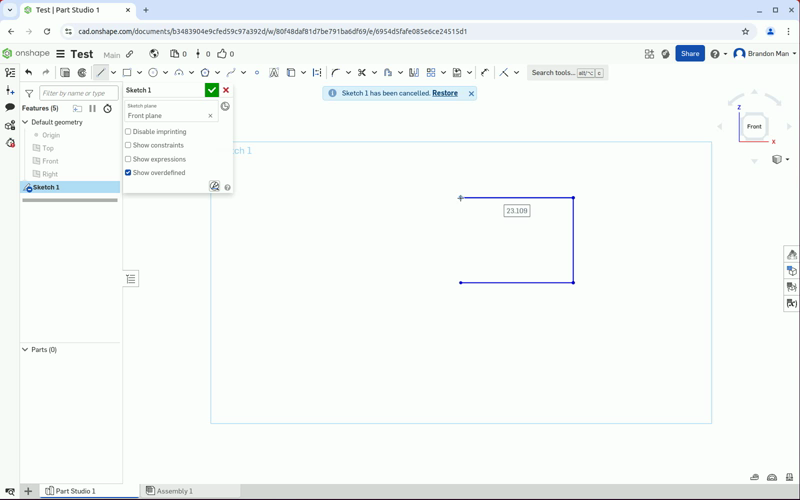
mouse_move(460, 282)
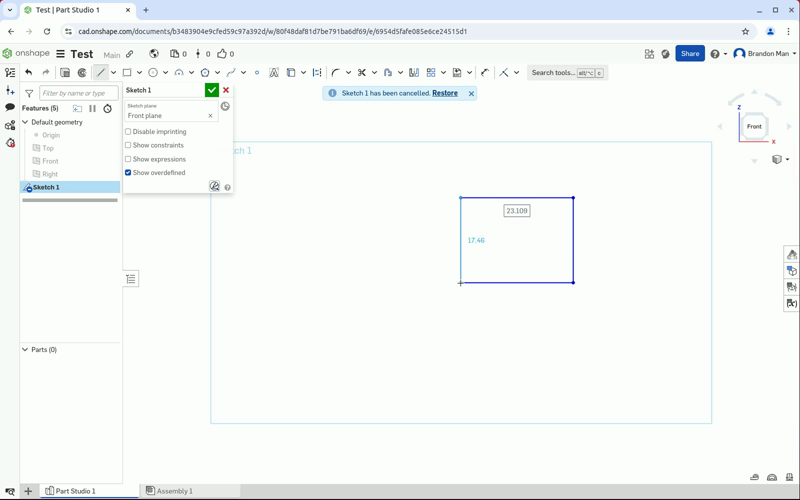
key_up(shift)
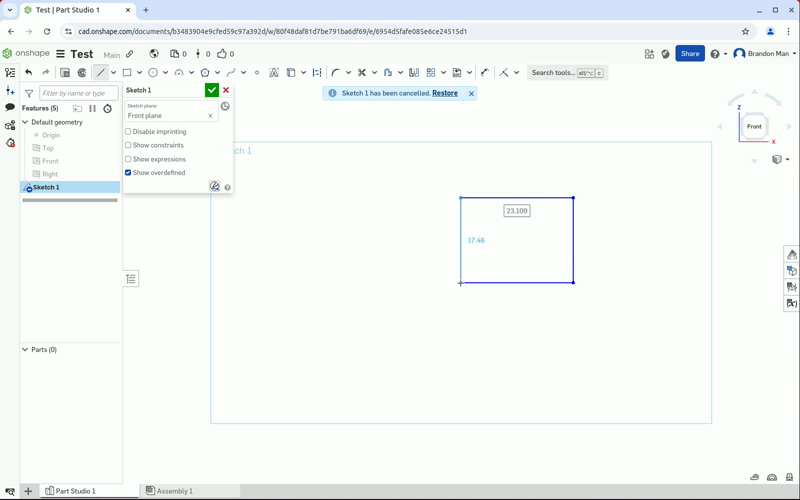
click(460, 282)
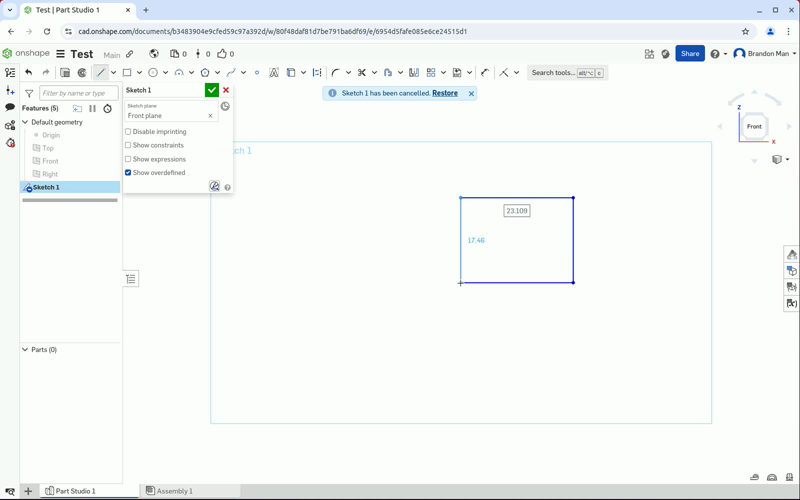
key(esc)
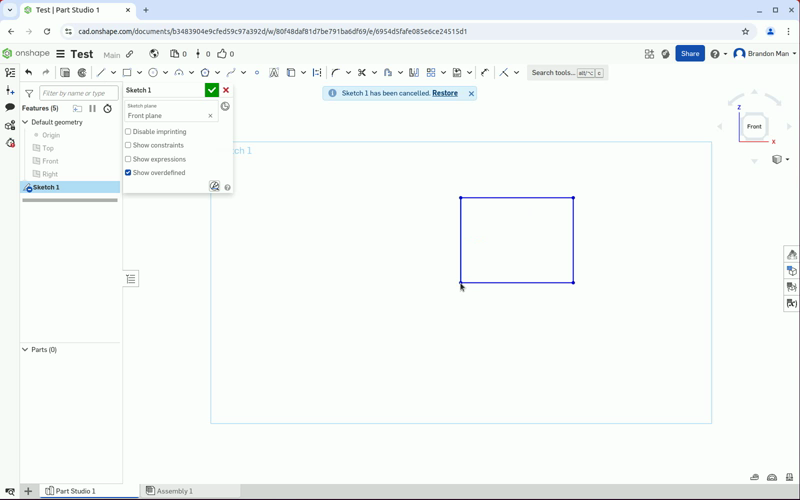
mouse_move(520, 260)
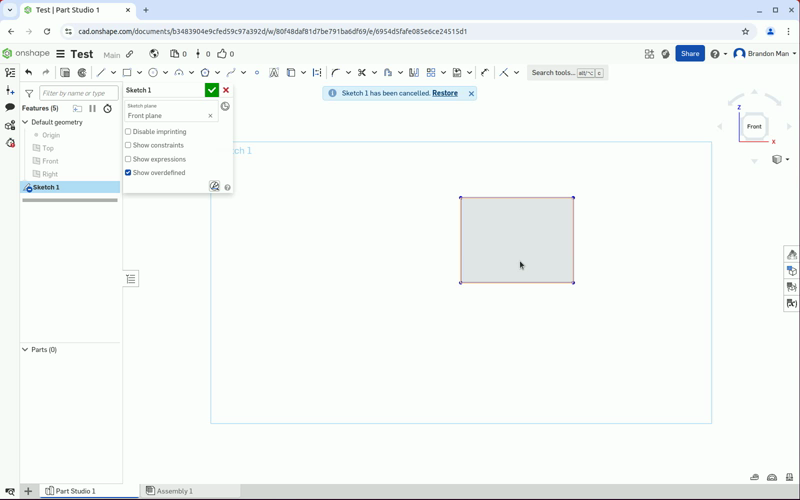
click(520, 260)
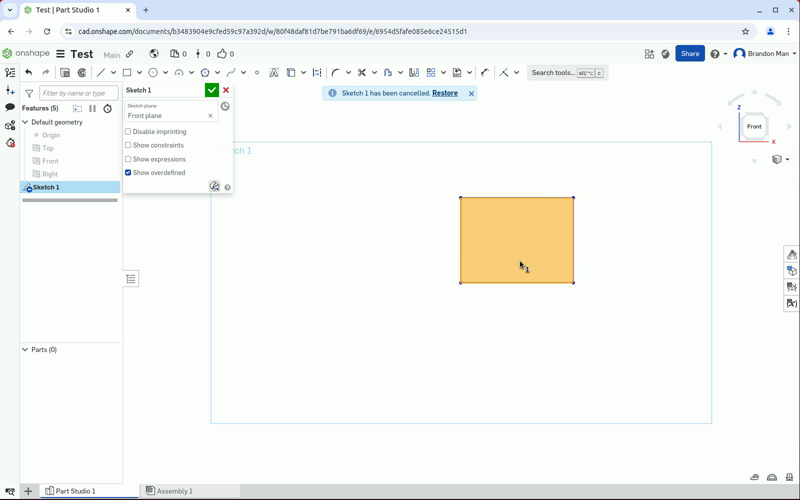
mouse_move(73, 352)
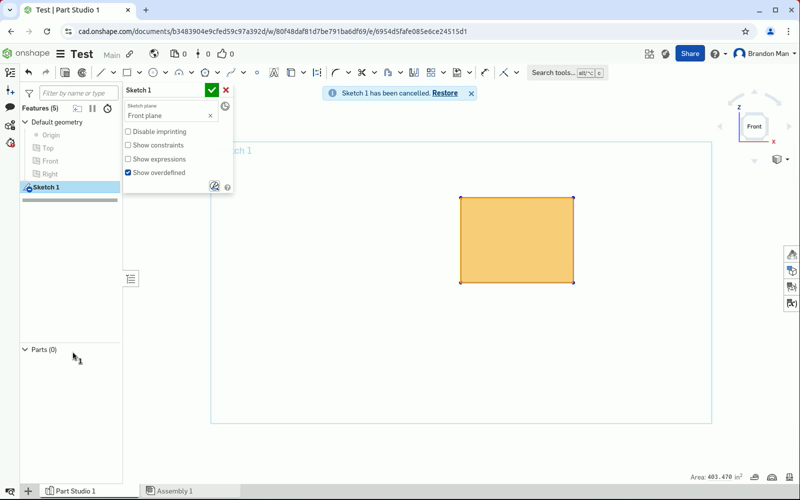
key(shift+y)
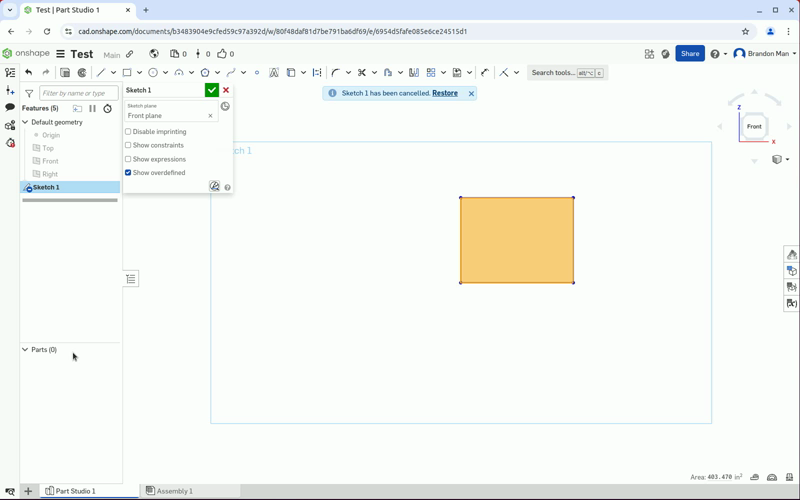
key(shift+e)
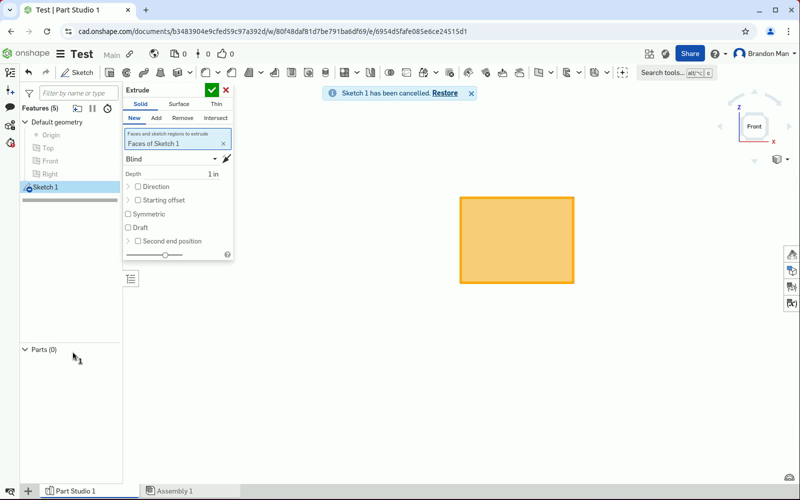
mouse_move(143, 106)
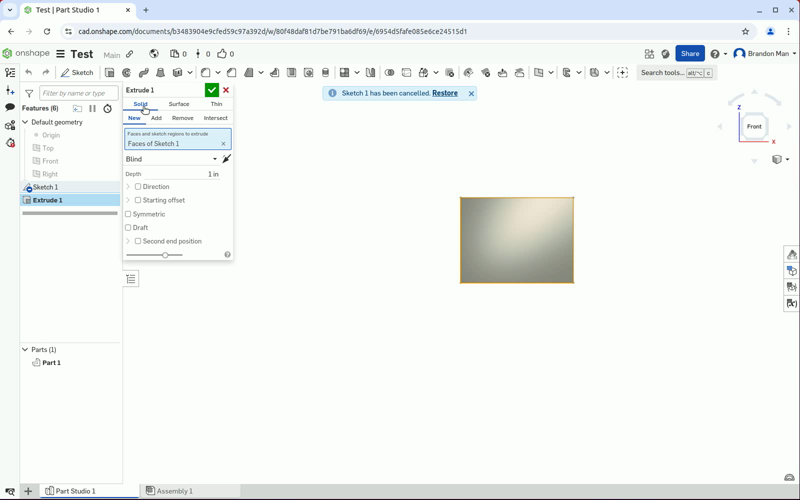
click(143, 106)
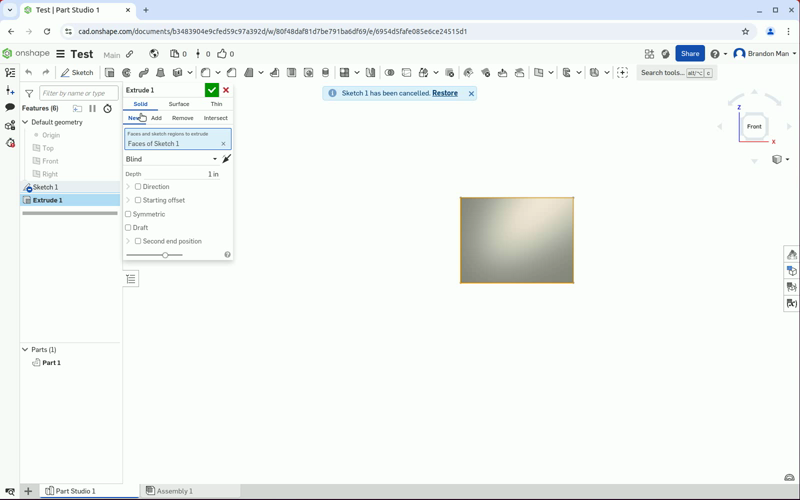
mouse_move(137, 120)
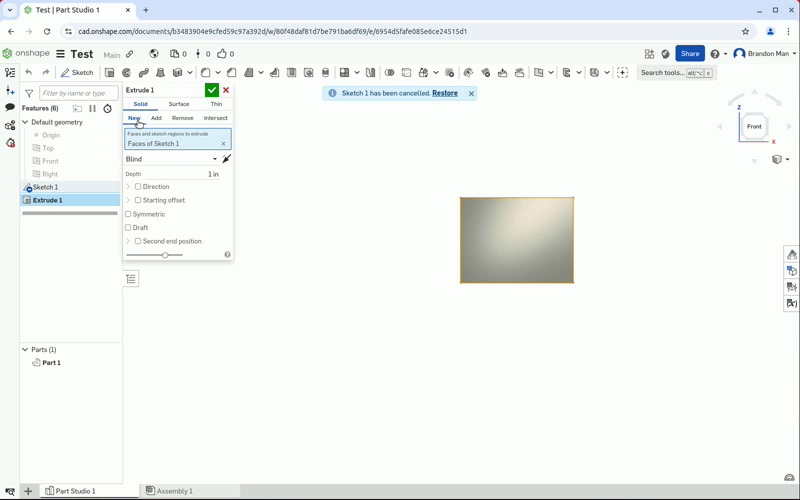
click(137, 120)
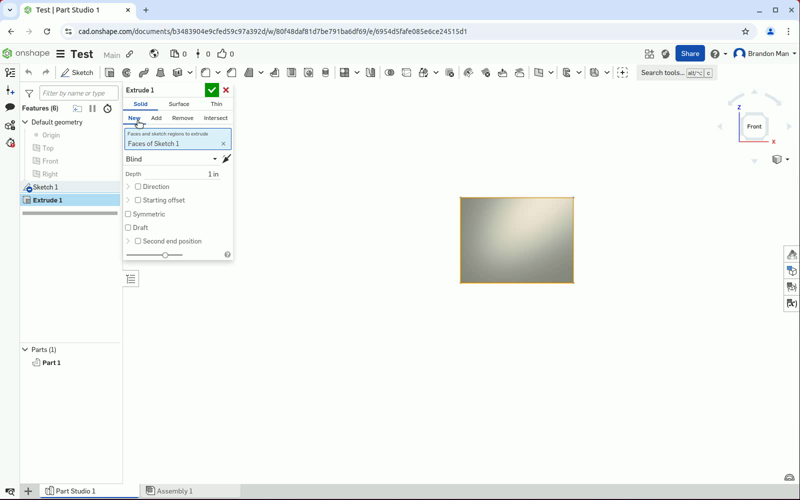
key(tab, 4)
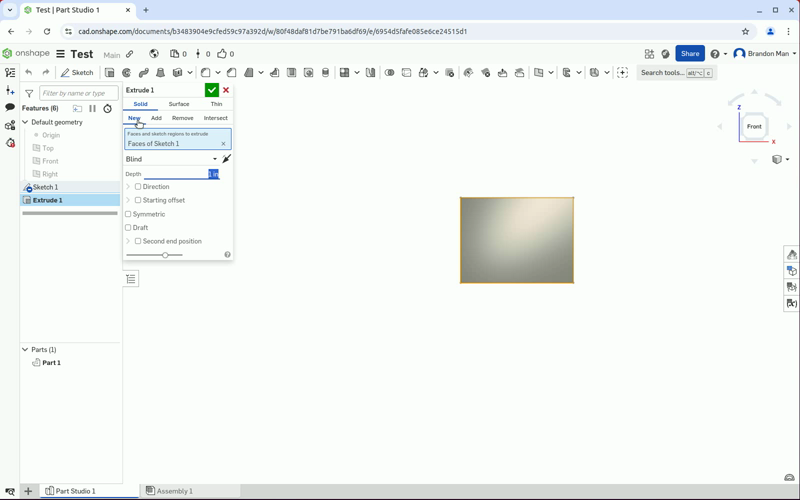
text(0.722)
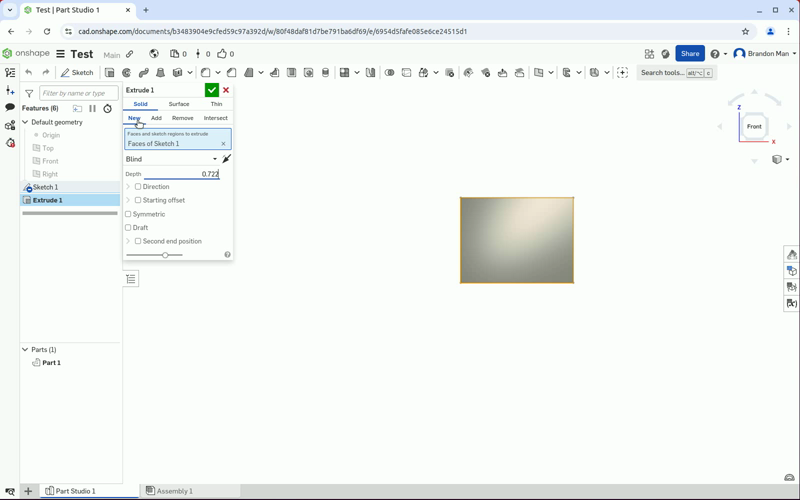
key(enter)
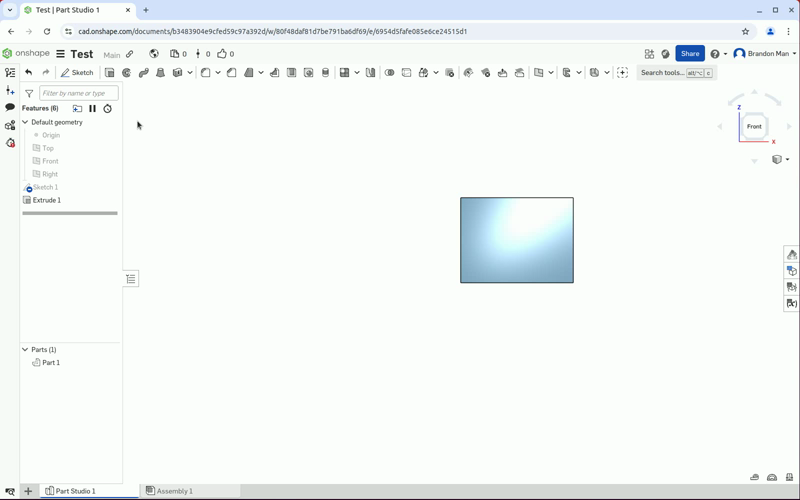
key(shift+h)
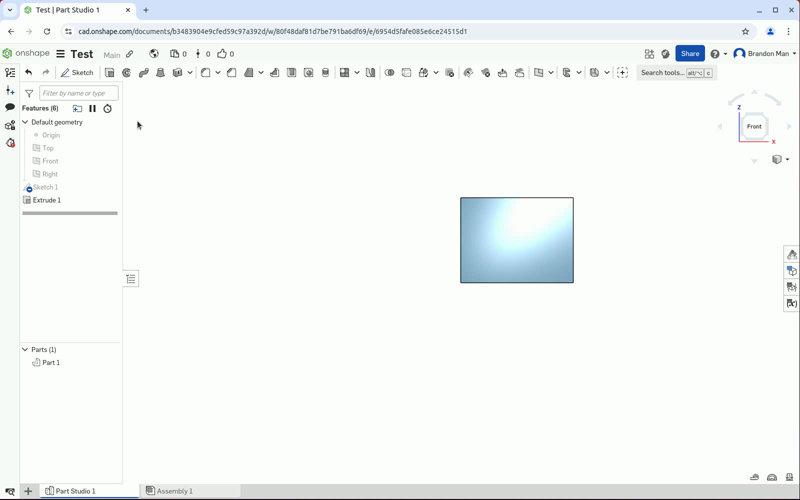
key(shift+h)
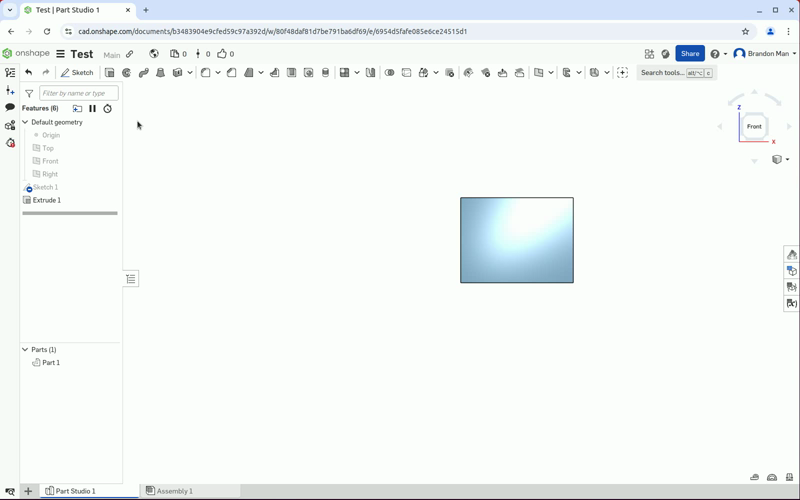
mouse_move(73, 189)
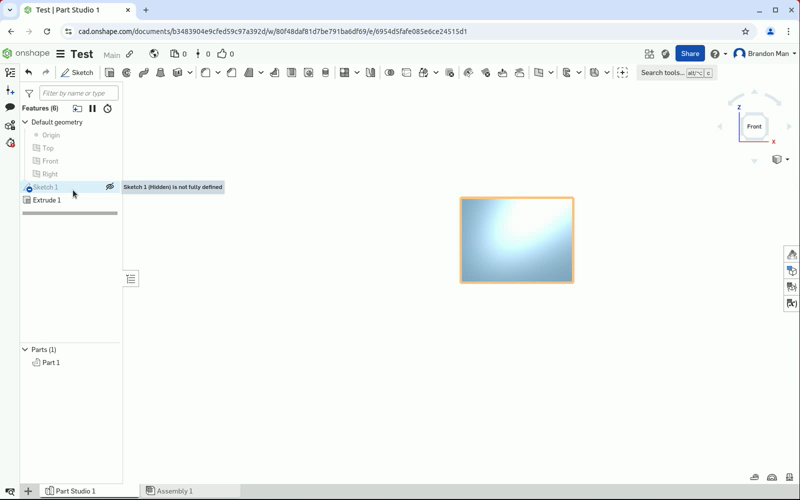
click(73, 189)
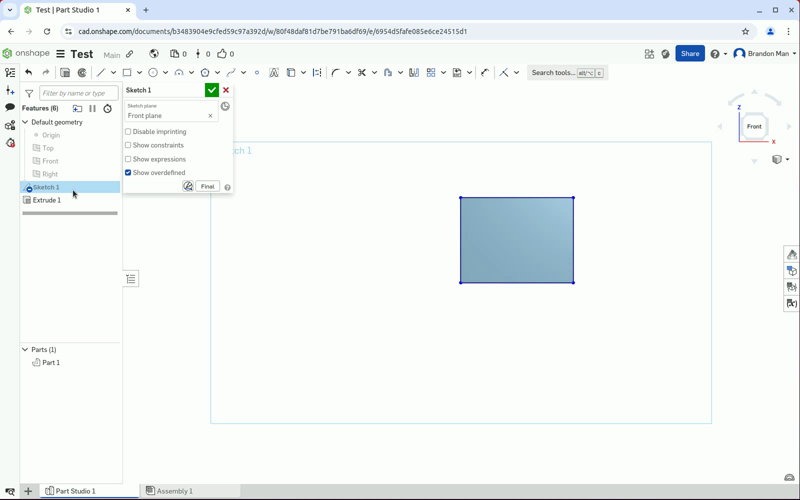
mouse_move(229, 92)
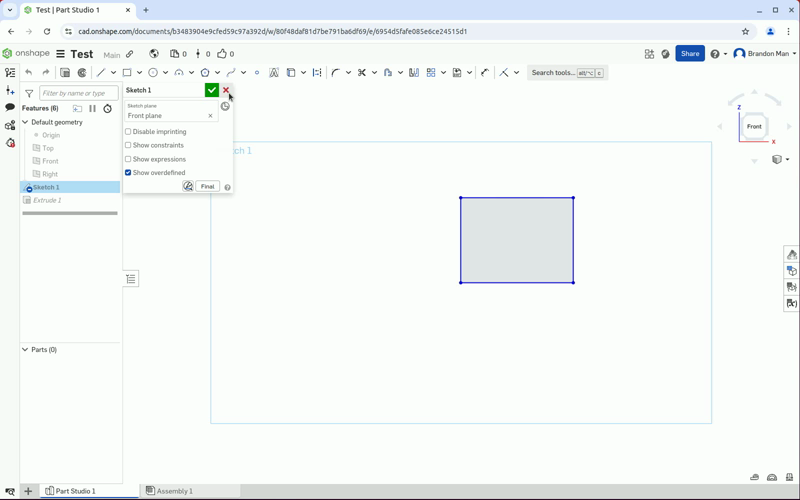
click(229, 92)
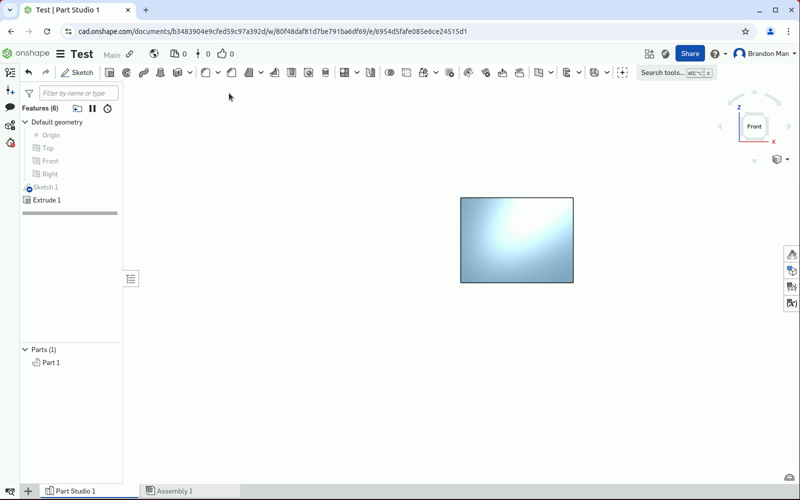
mouse_move(541, 75)
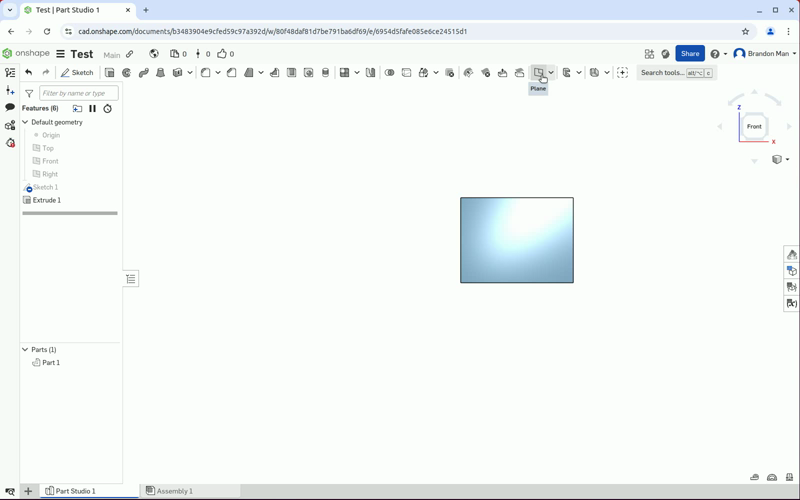
click(541, 75)
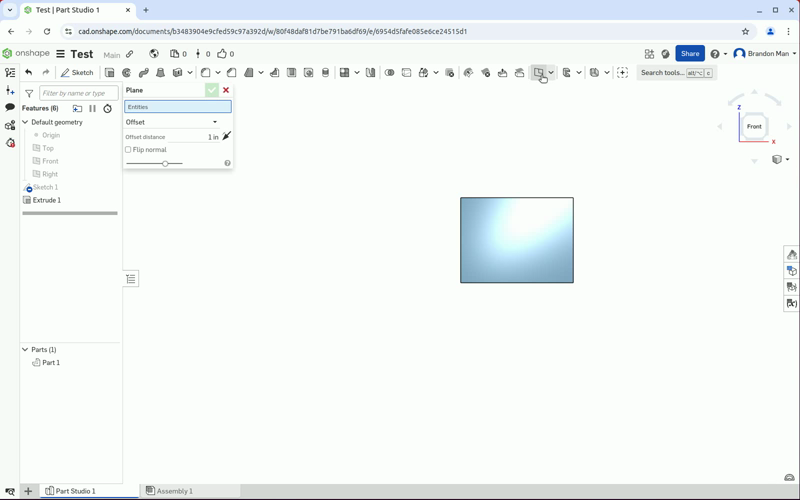
mouse_move(73, 163)
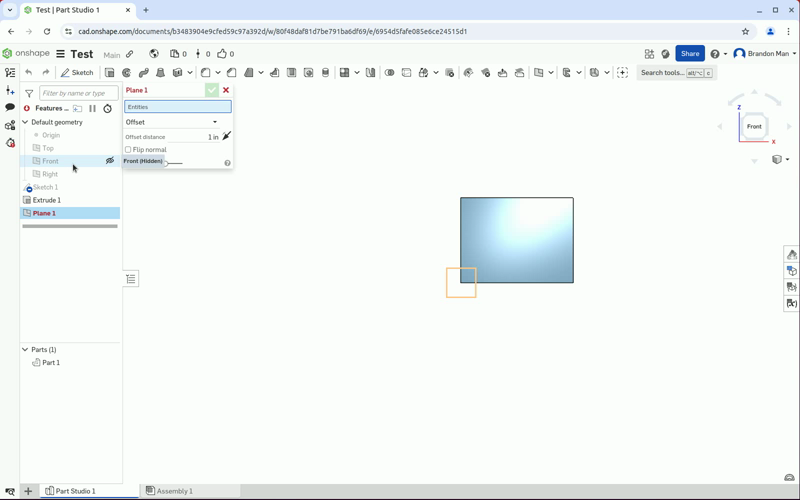
click(73, 163)
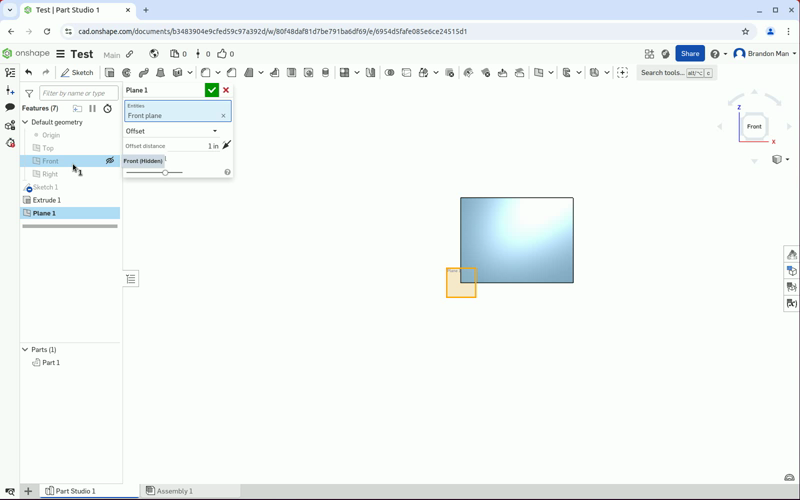
key(tab, 2)
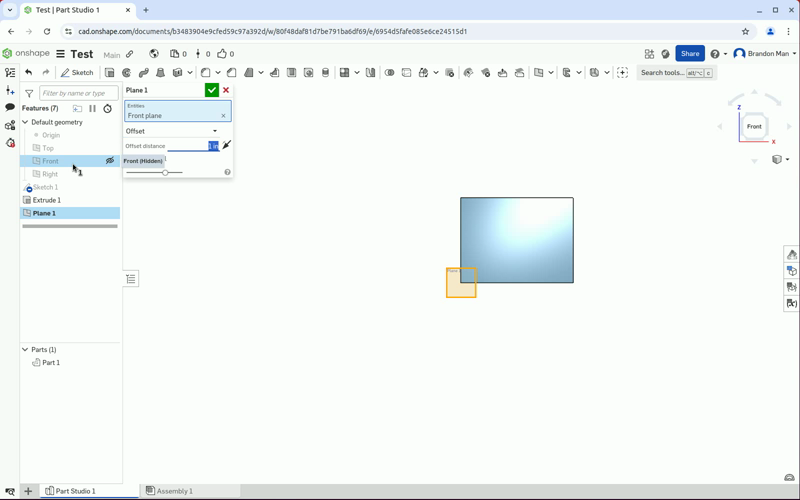
text(0.709)
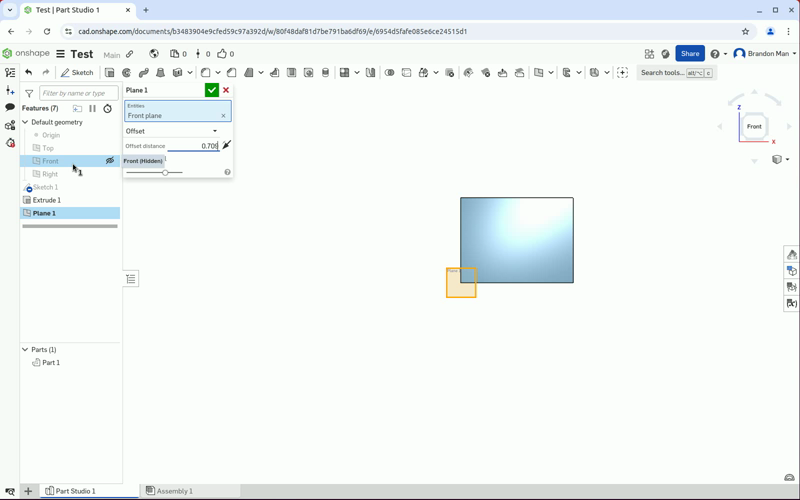
key(enter, 2)
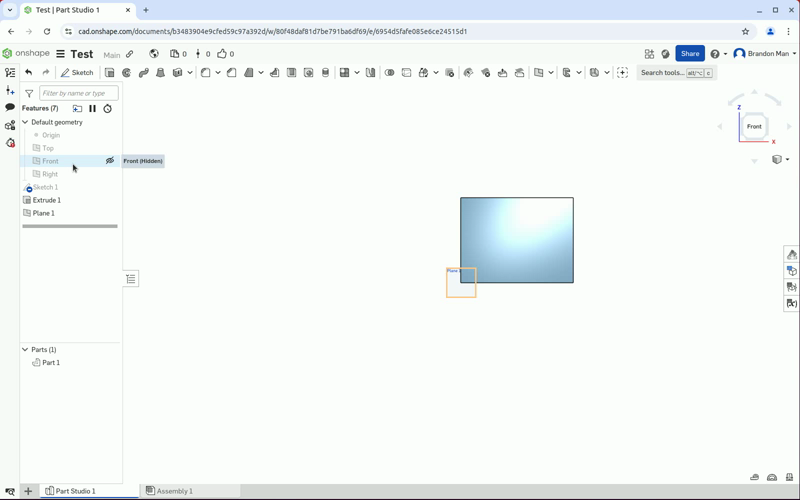
key(shift+s)
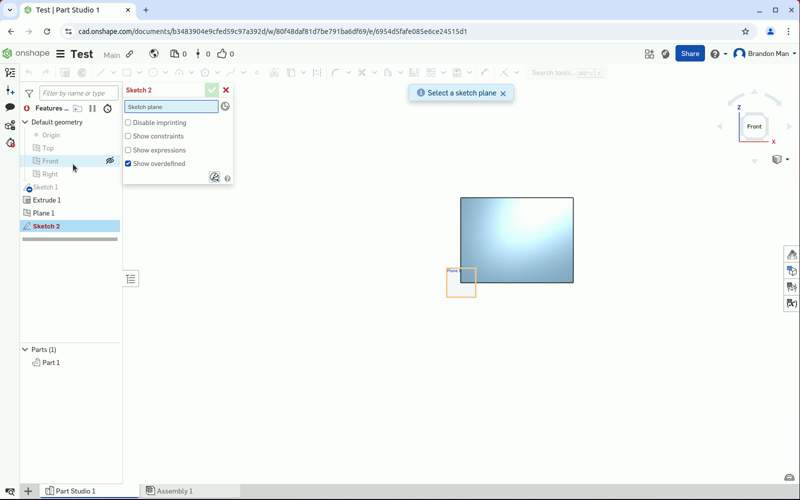
mouse_move(73, 215)
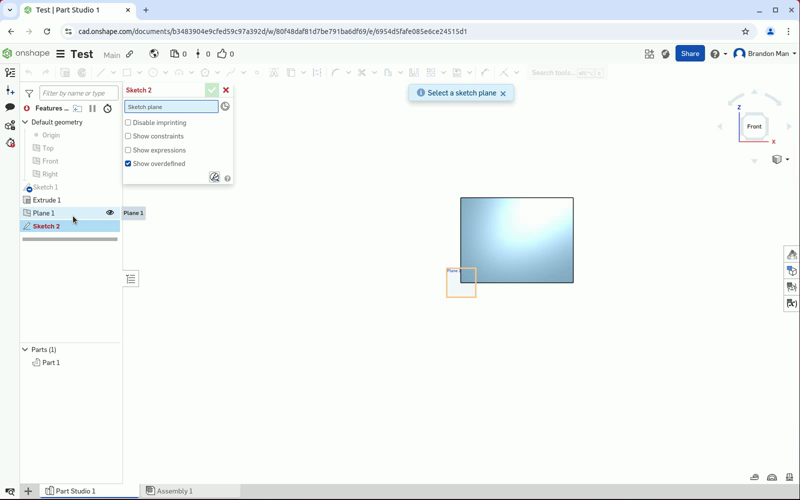
click(73, 215)
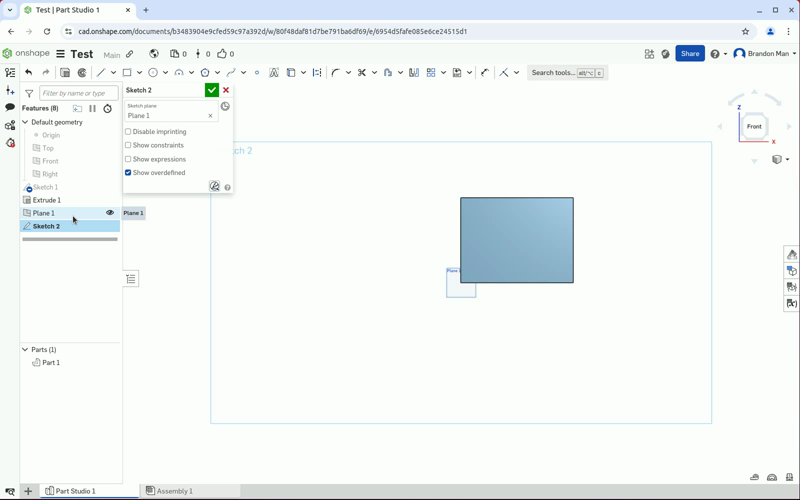
mouse_move(73, 352)
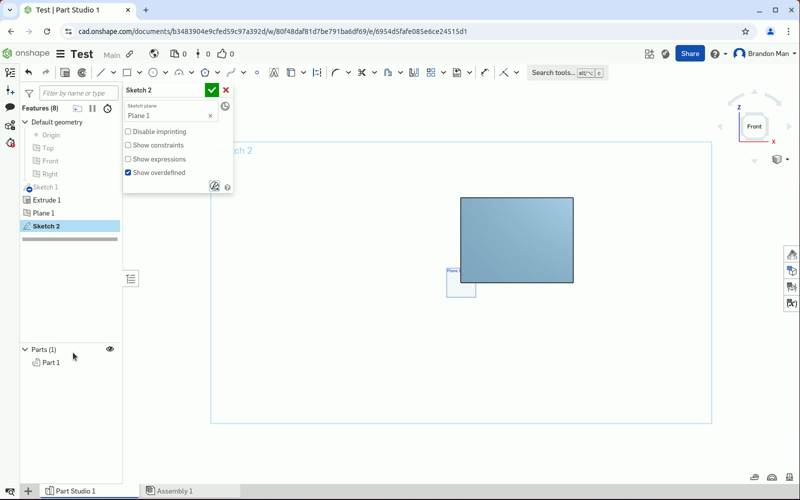
key(y)
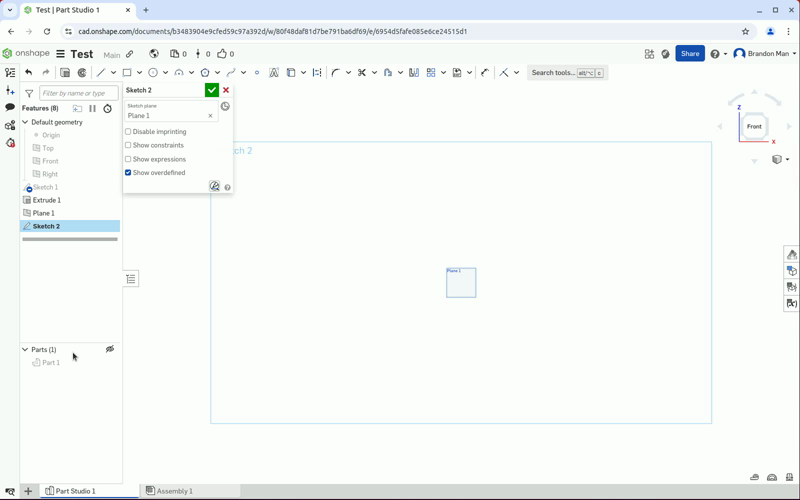
key(l)
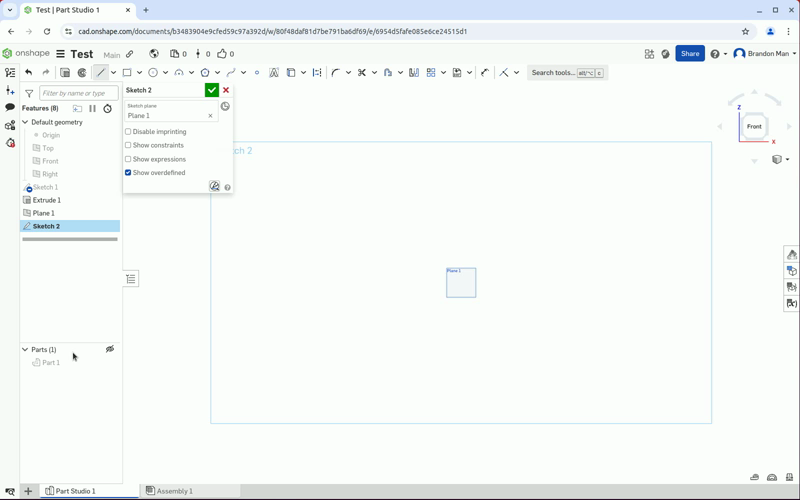
key_down(shift)
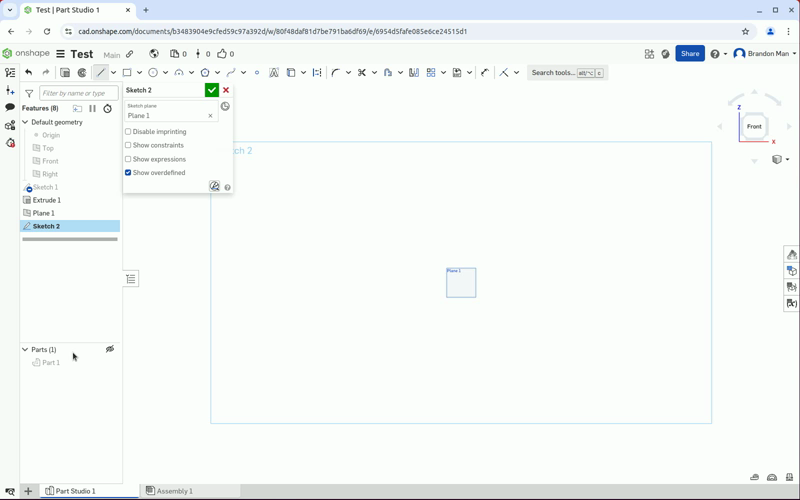
mouse_move(463, 280)
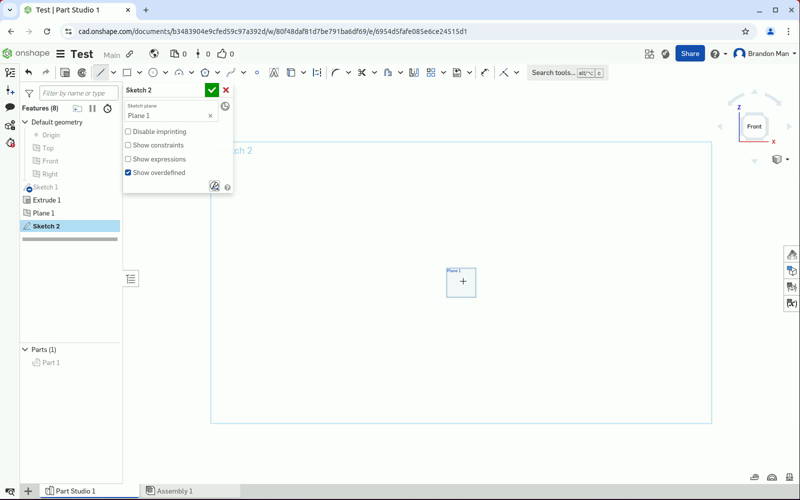
click(463, 280)
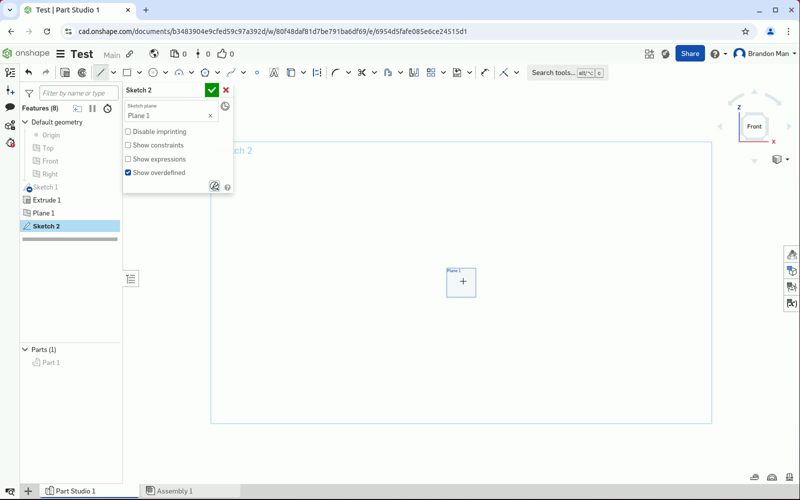
key_up(shift)
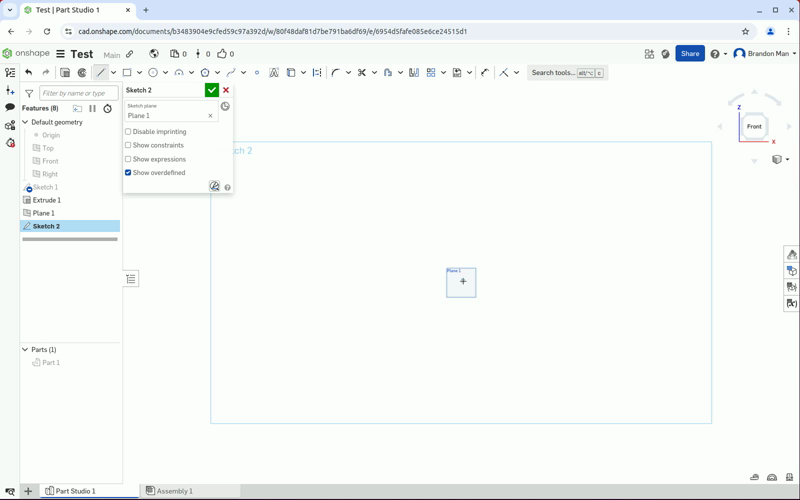
key_down(shift)
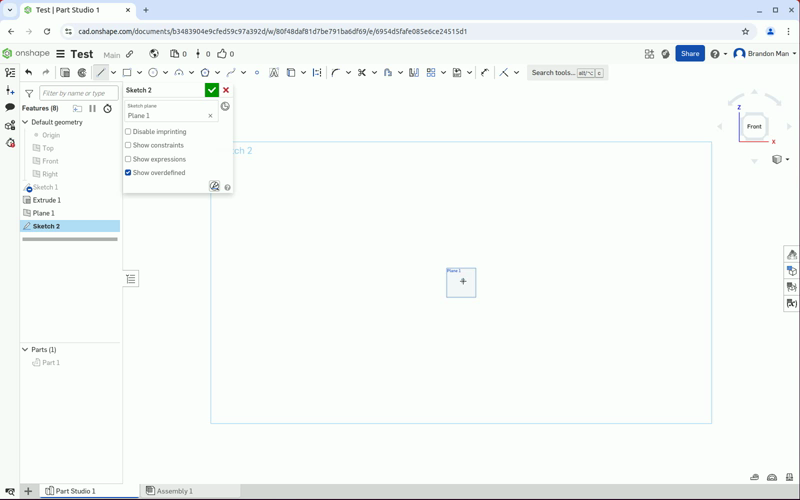
mouse_move(570, 280)
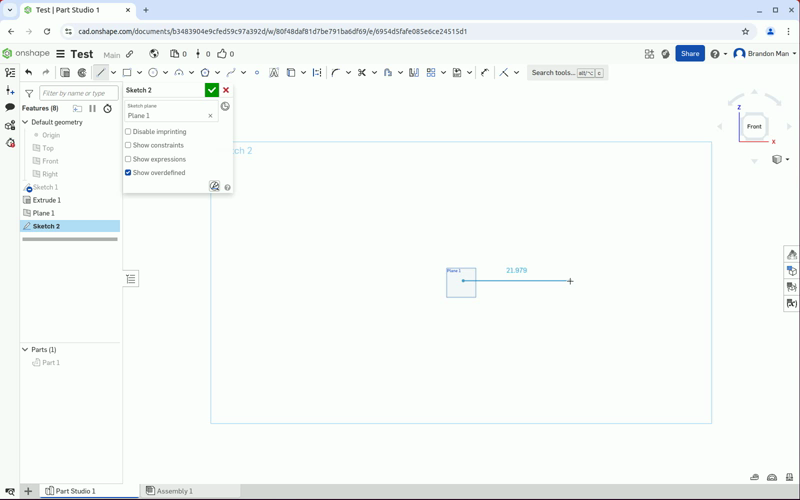
click(570, 280)
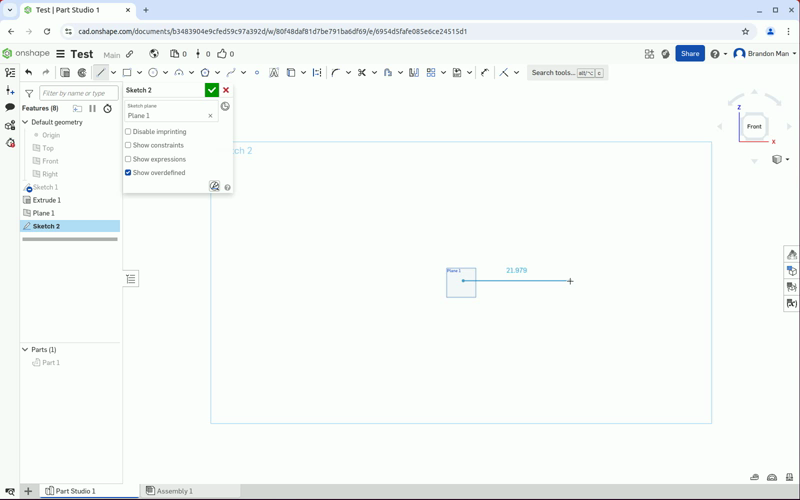
key_up(shift)
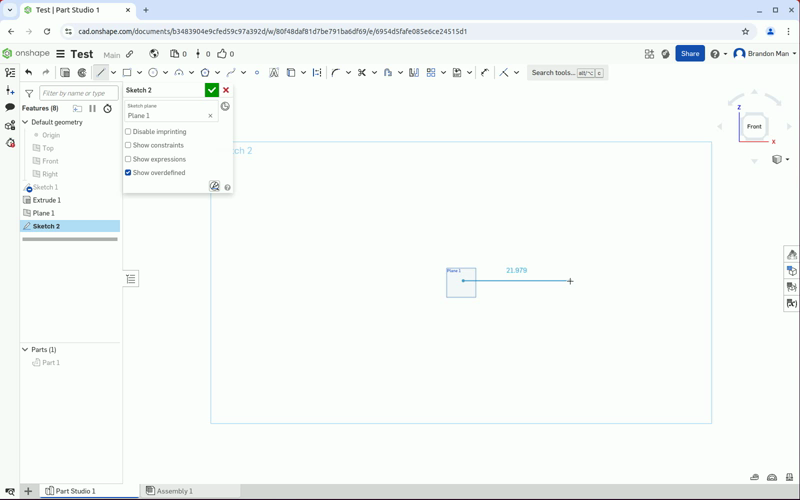
key_down(shift)
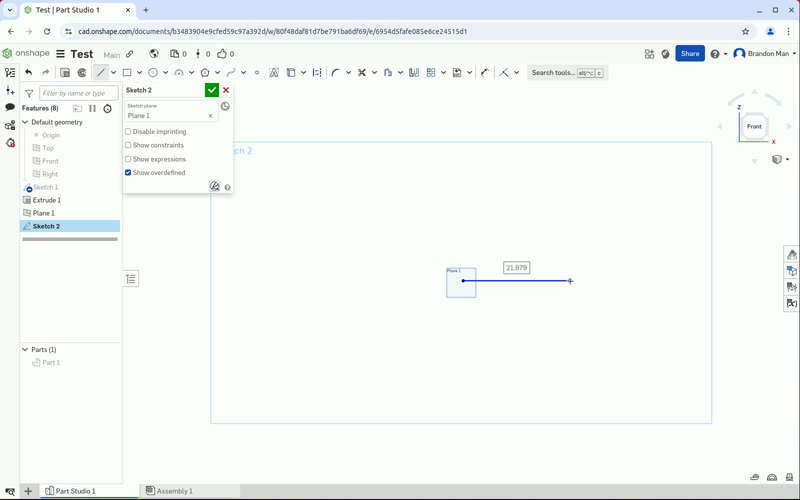
mouse_move(570, 200)
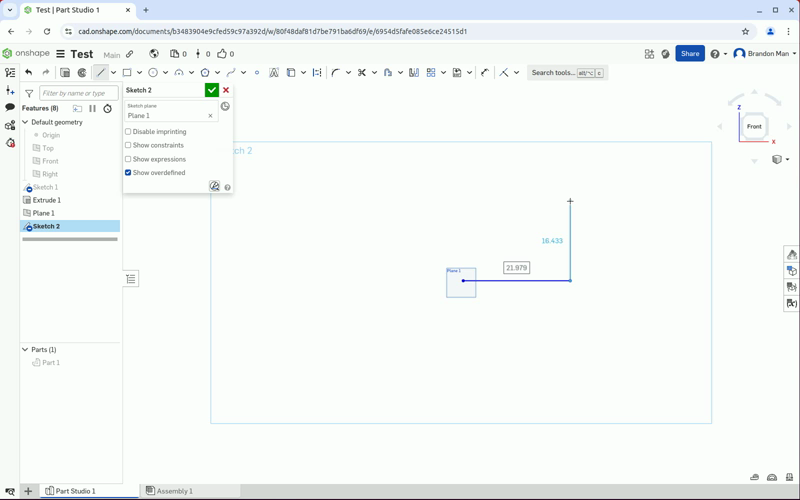
click(570, 200)
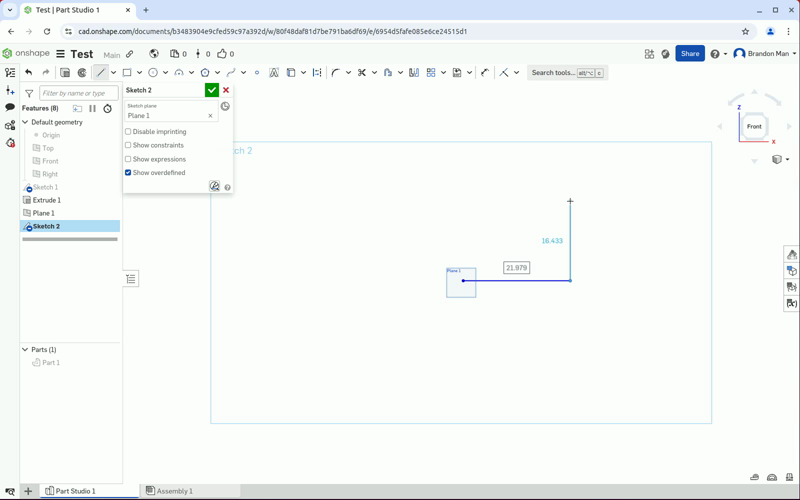
key_up(shift)
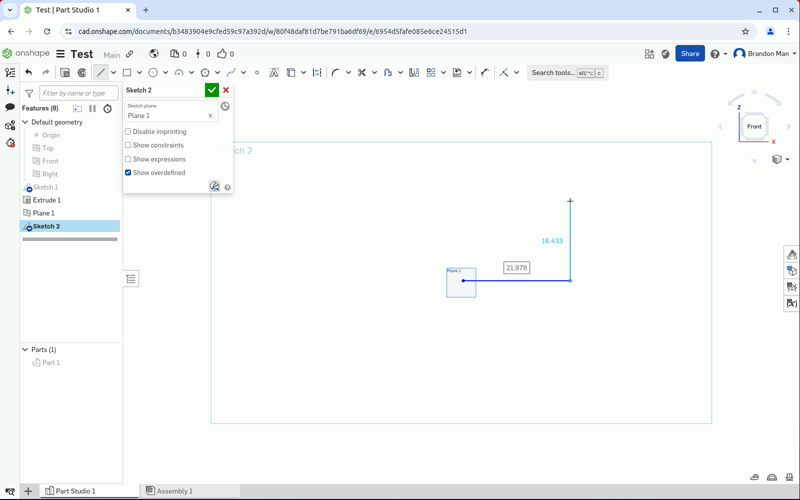
key_down(shift)
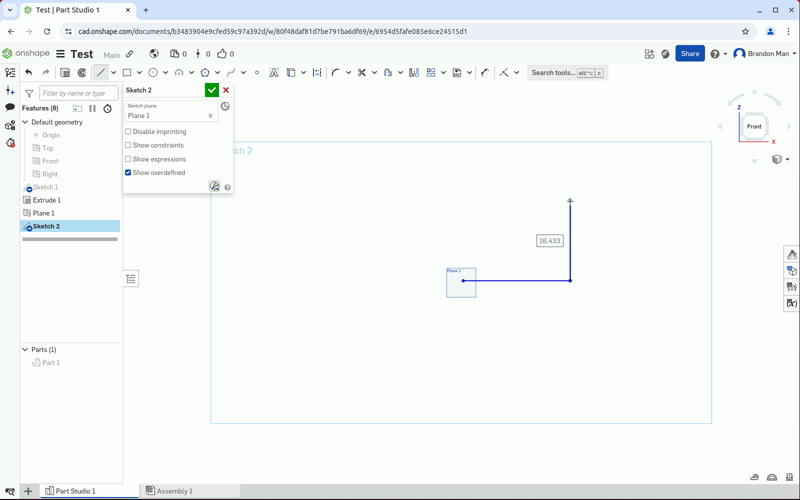
mouse_move(463, 200)
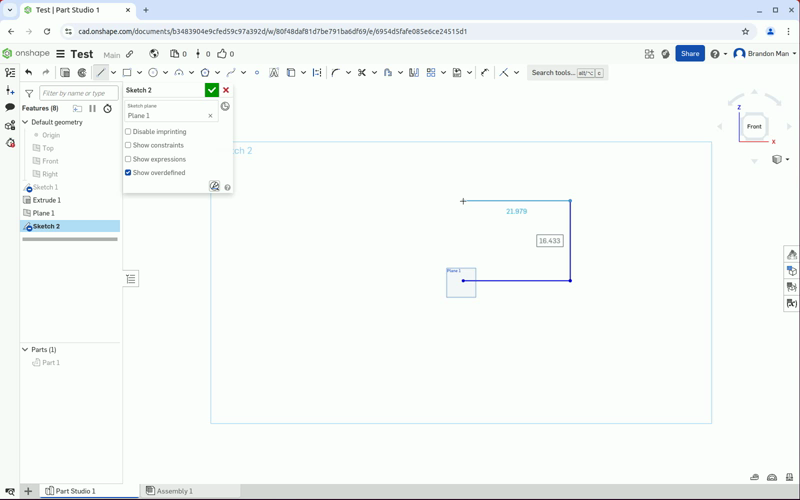
click(463, 200)
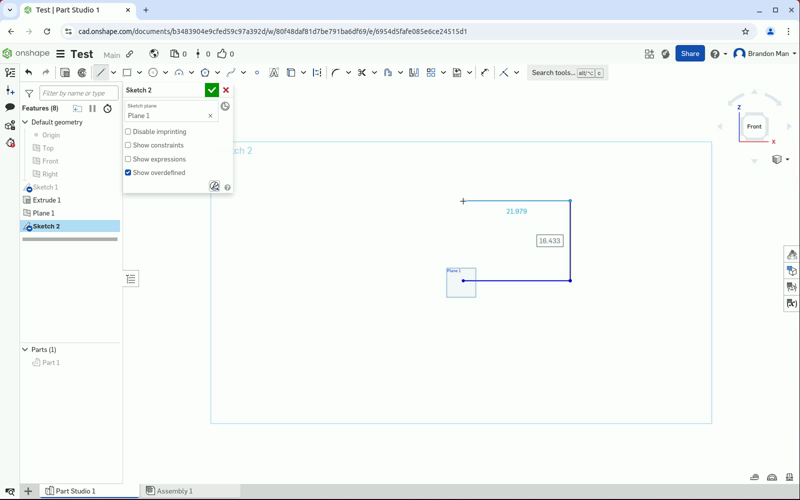
key_up(shift)
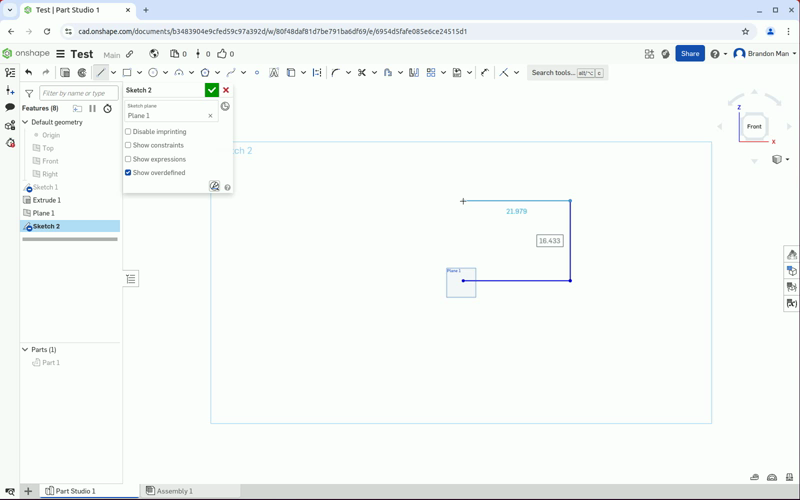
key_down(shift)
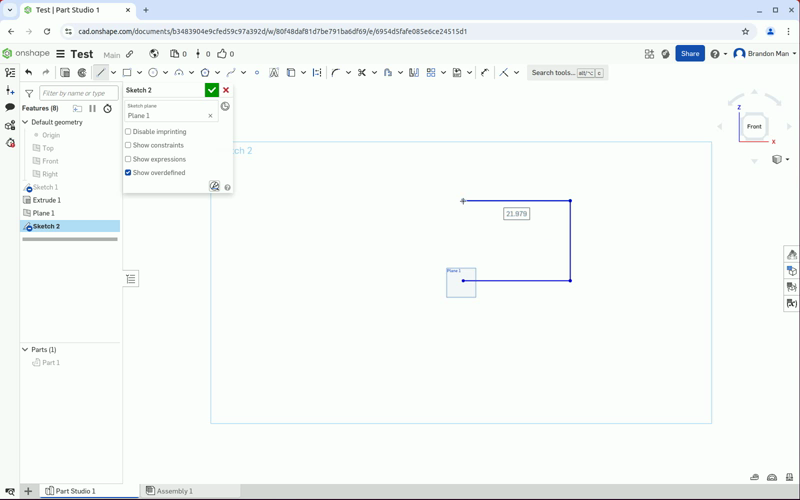
mouse_move(463, 280)
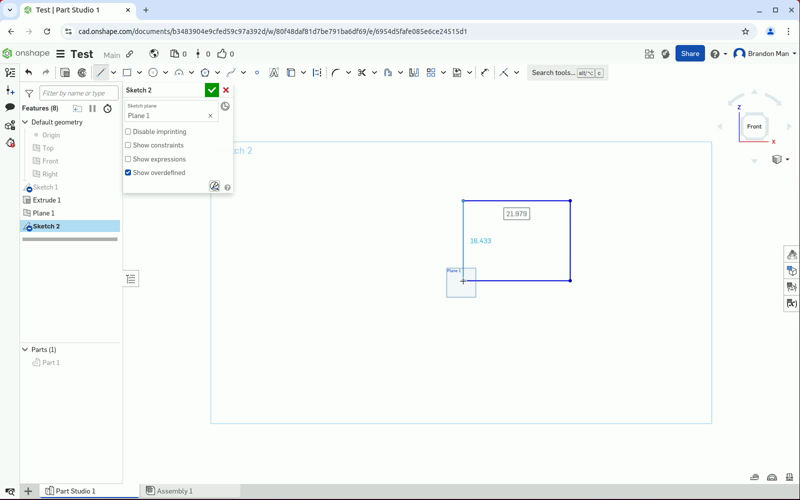
key_up(shift)
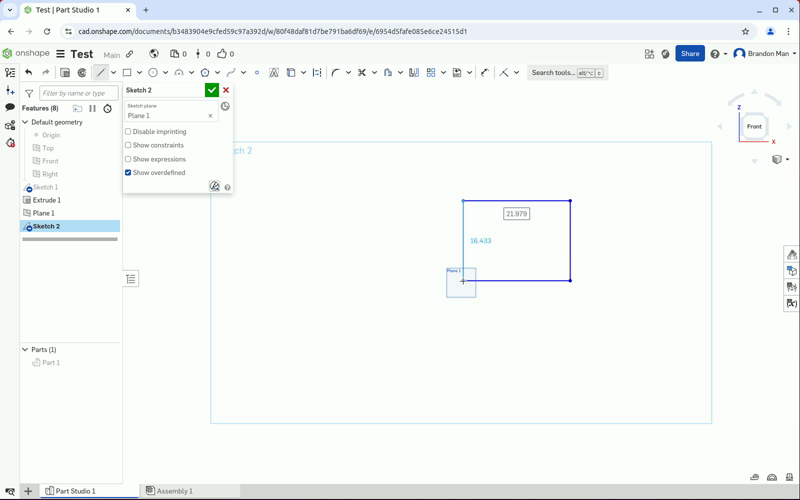
click(463, 280)
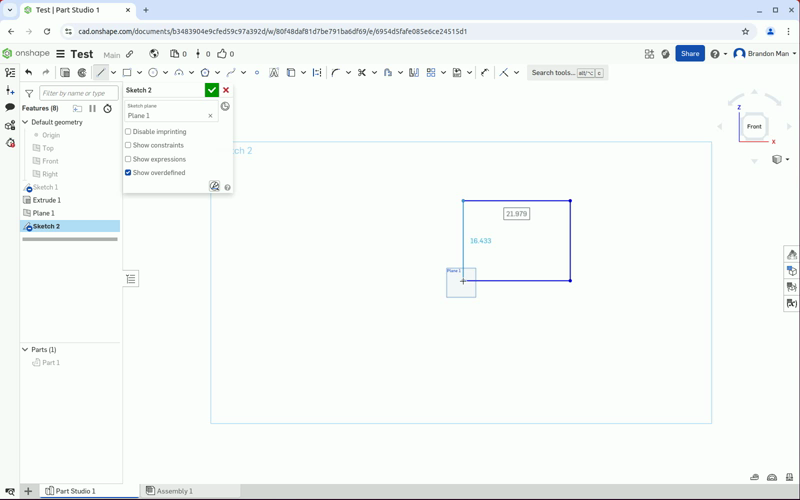
key(esc)
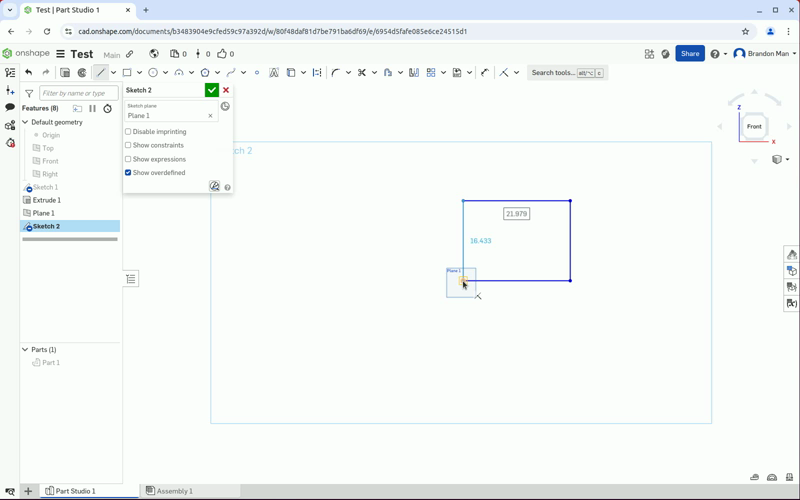
mouse_move(564, 252)
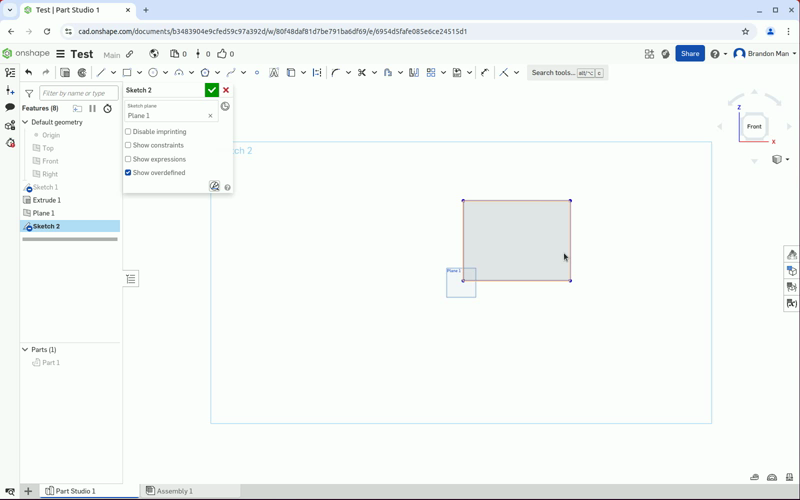
click(564, 252)
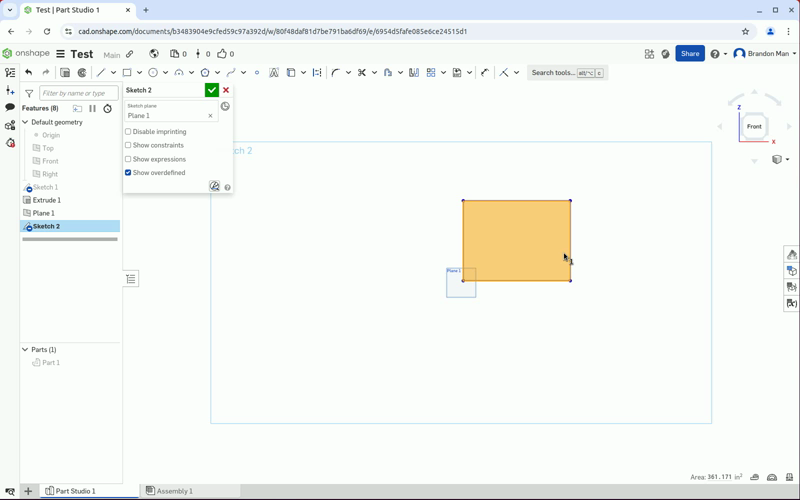
mouse_move(73, 352)
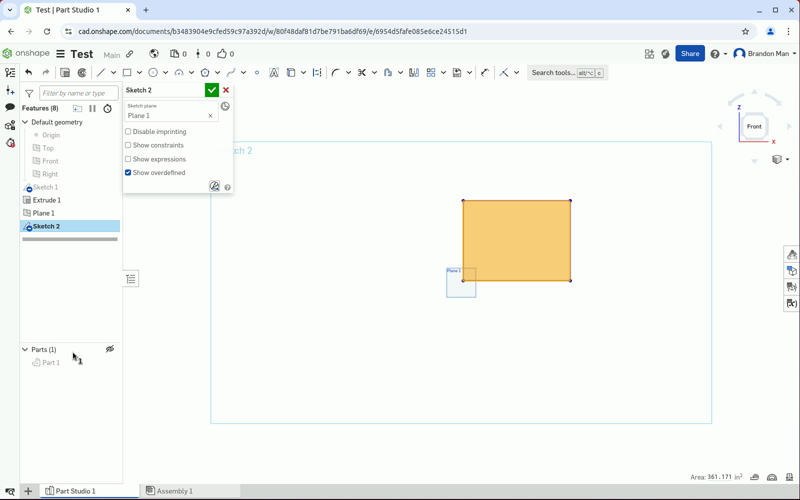
key(shift+y)
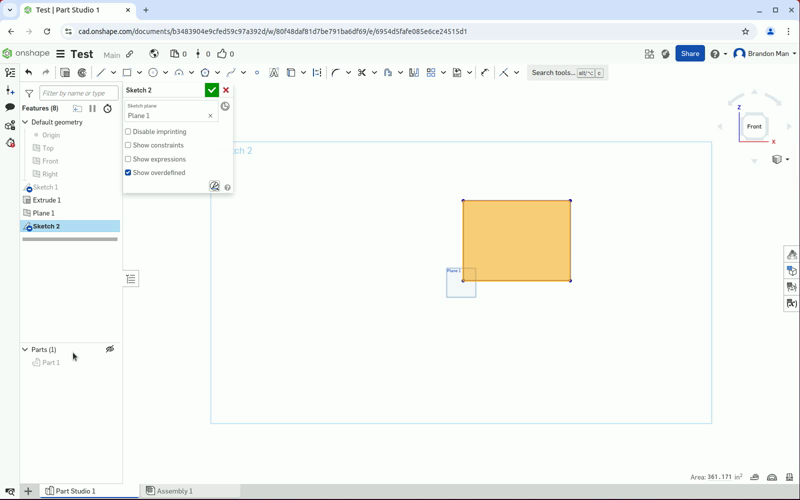
key(shift+e)
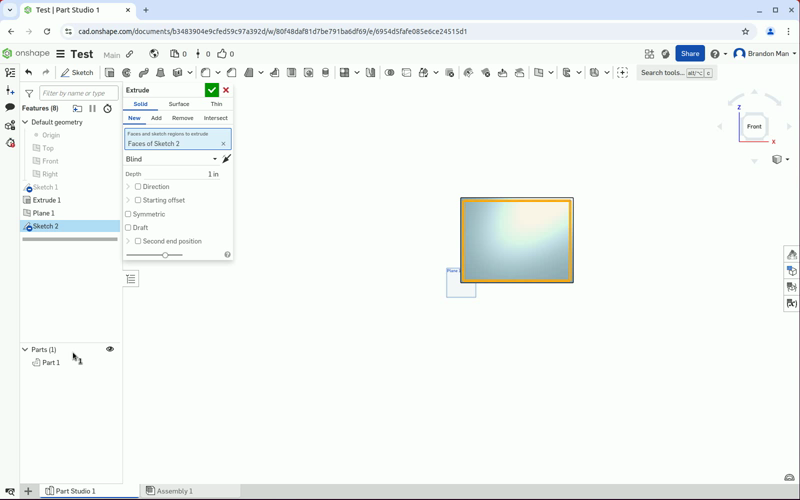
mouse_move(143, 106)
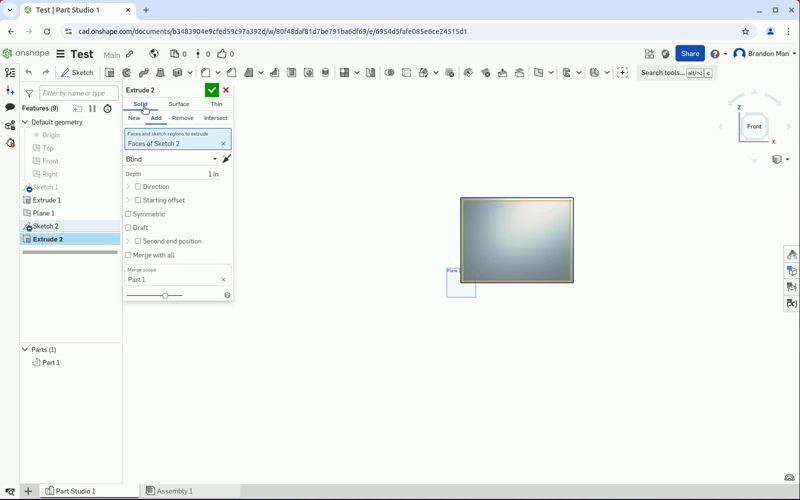
click(143, 106)
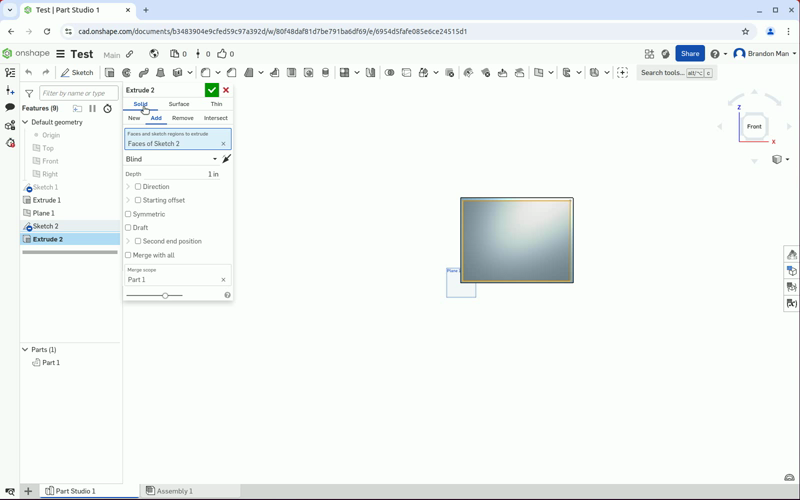
mouse_move(186, 120)
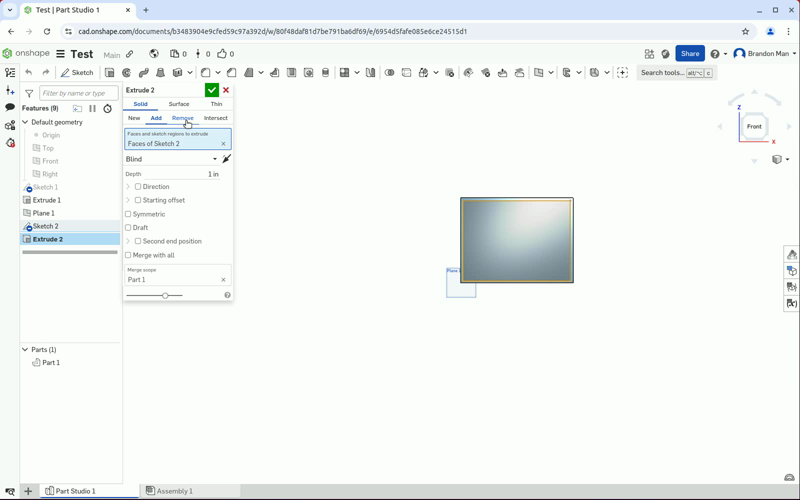
click(186, 120)
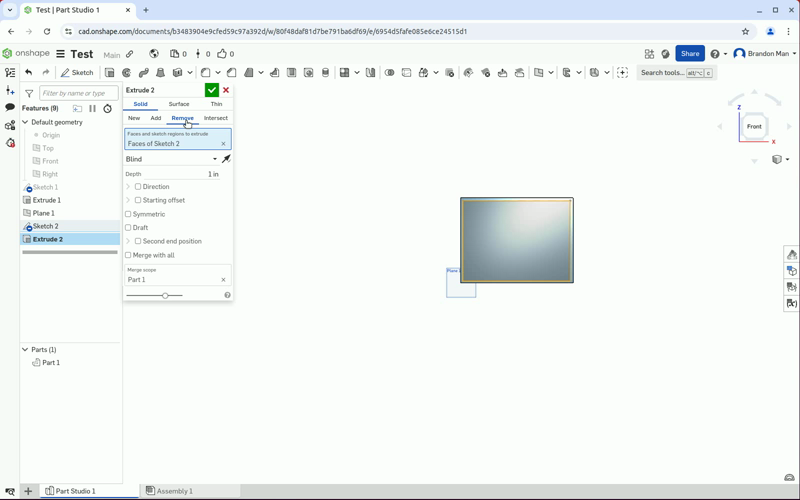
key(tab, 4)
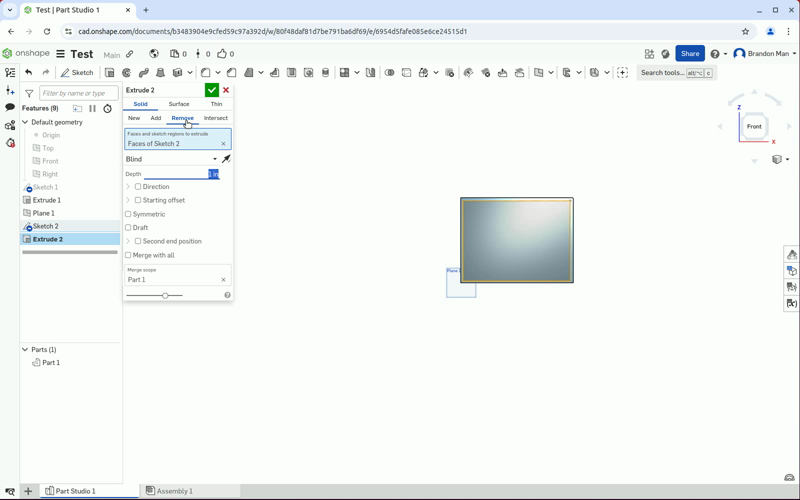
text(0.241)
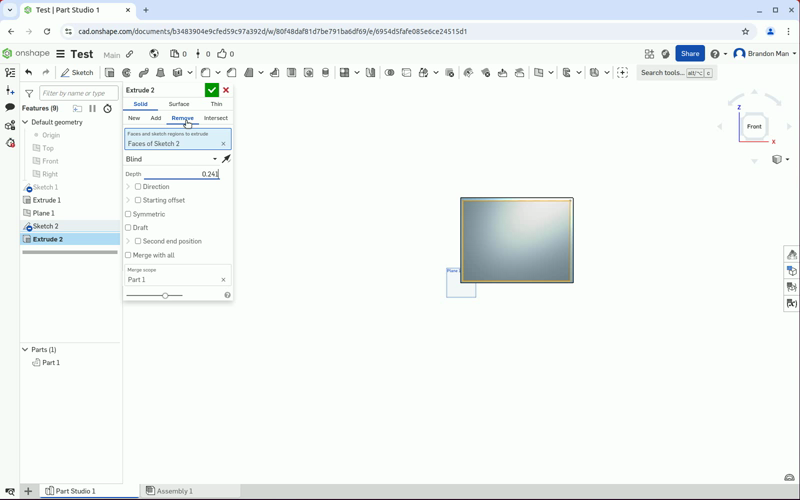
key(tab, 6)
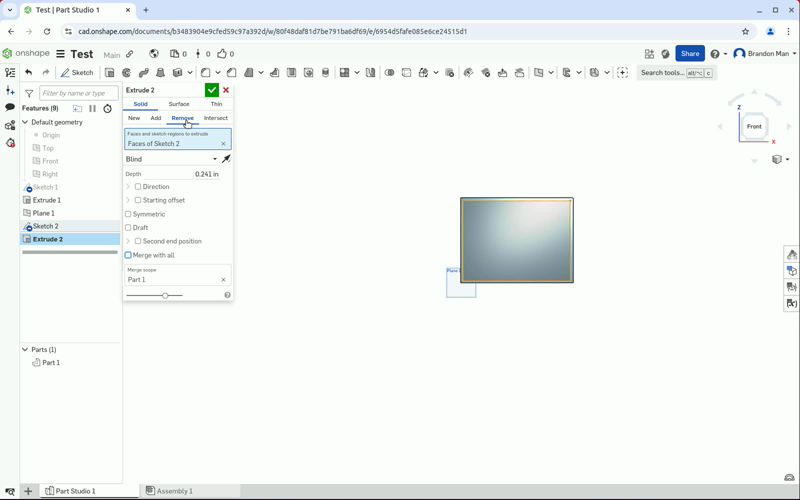
key(space)
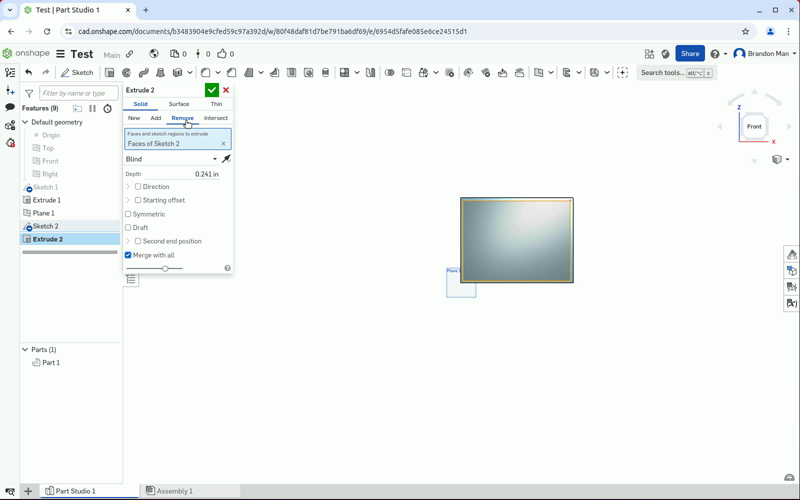
key(enter)
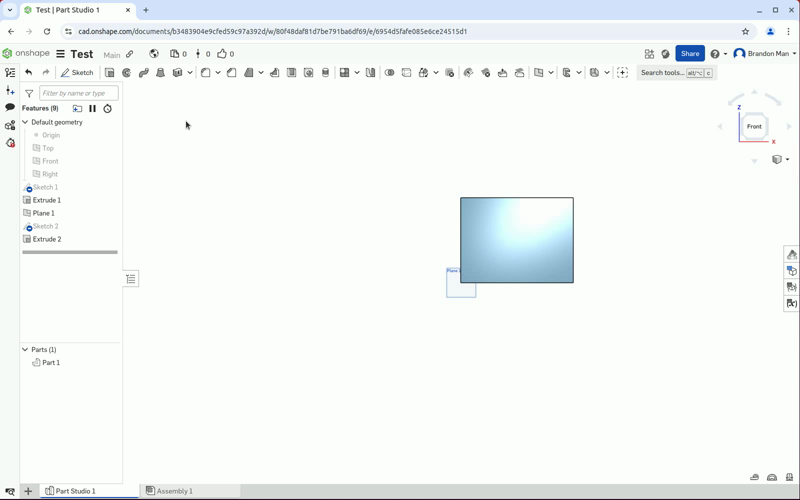
key(shift+h)
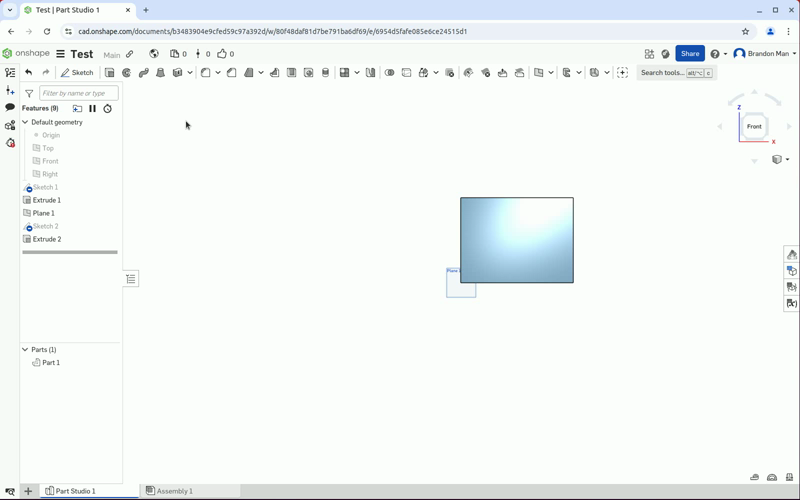
key(shift+h)
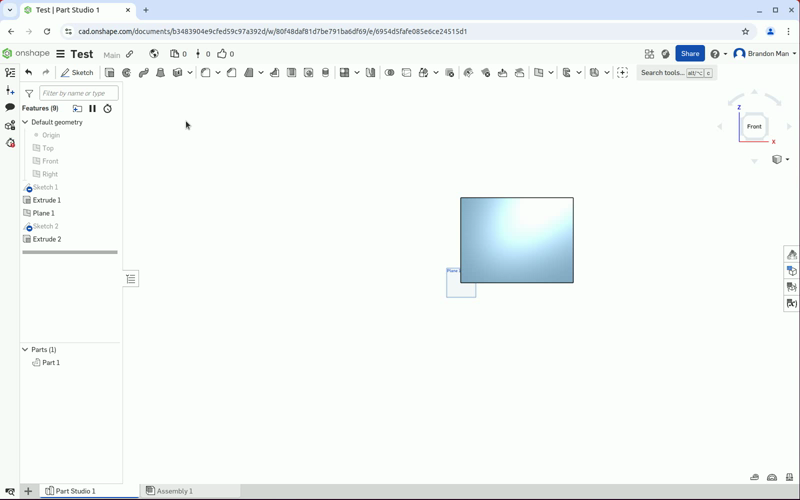
mouse_move(73, 189)
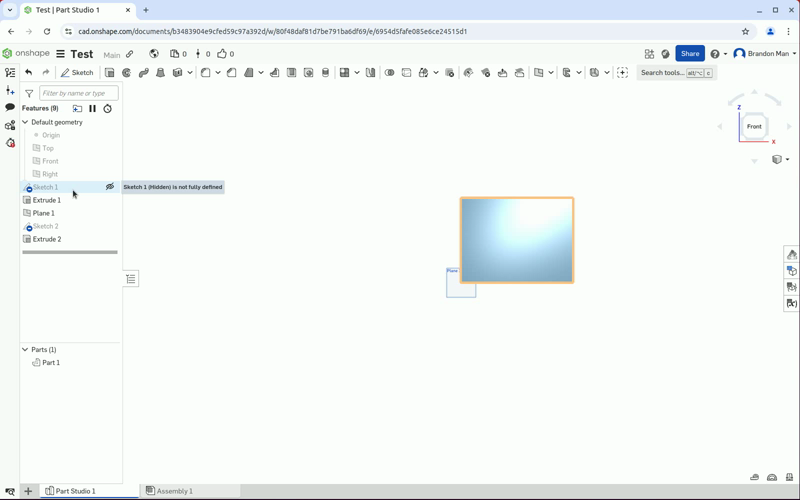
click(73, 189)
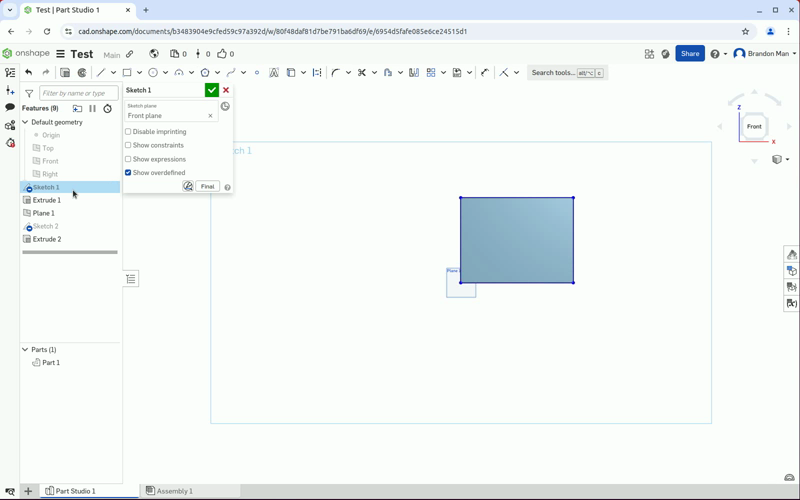
mouse_move(229, 92)
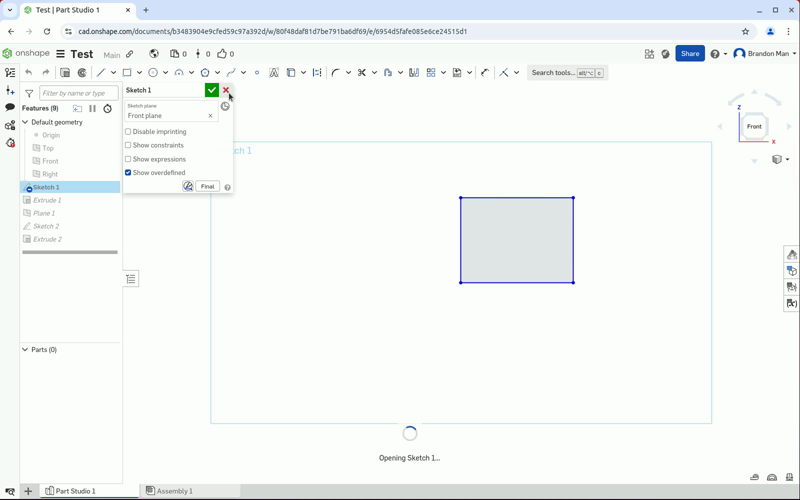
click(229, 92)
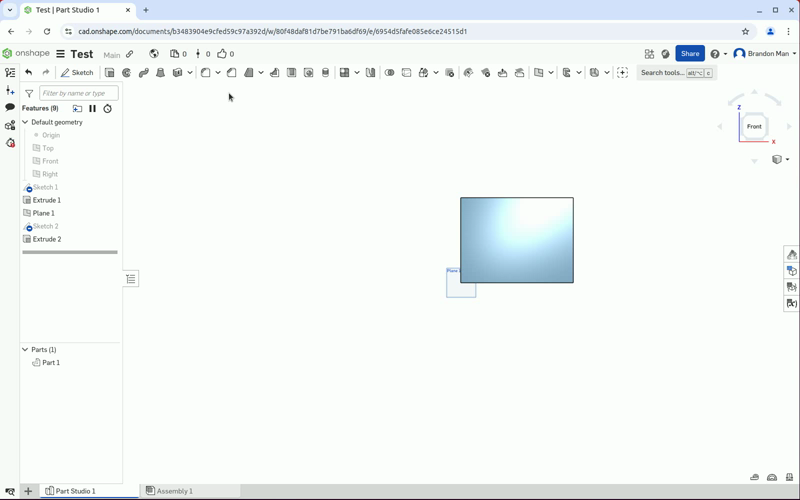
mouse_move(541, 75)
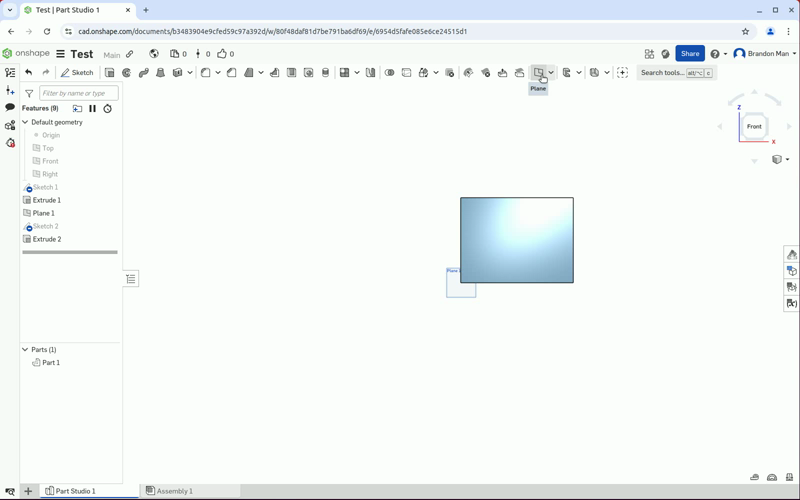
click(541, 75)
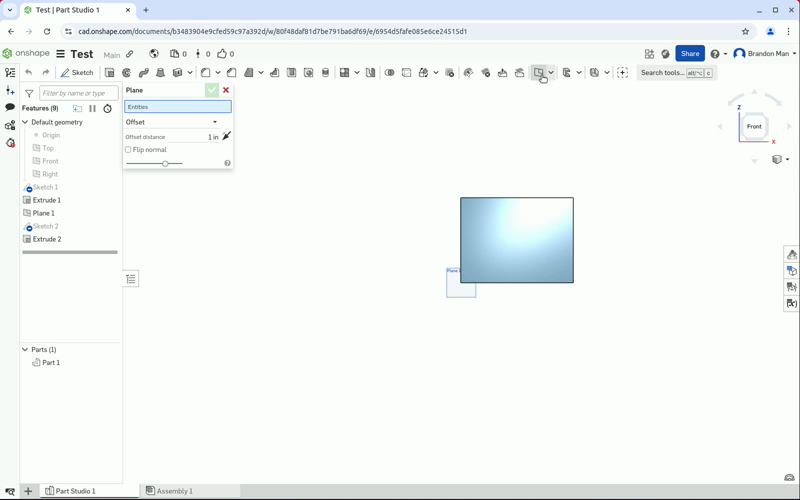
mouse_move(73, 163)
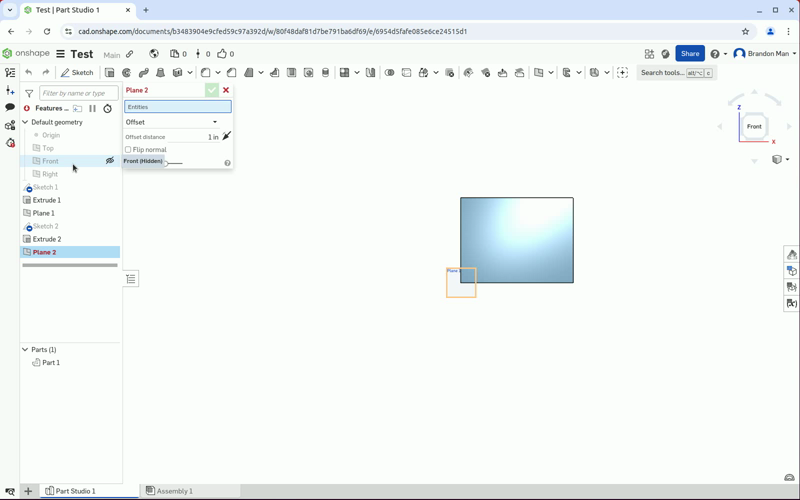
click(73, 163)
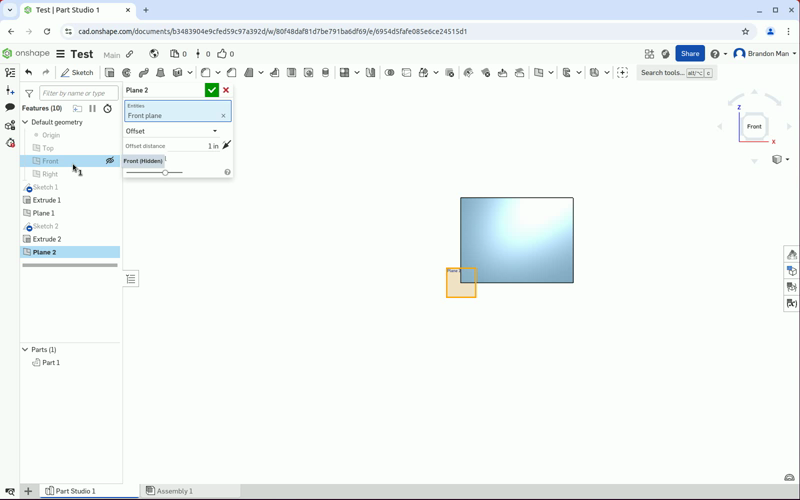
key(tab, 2)
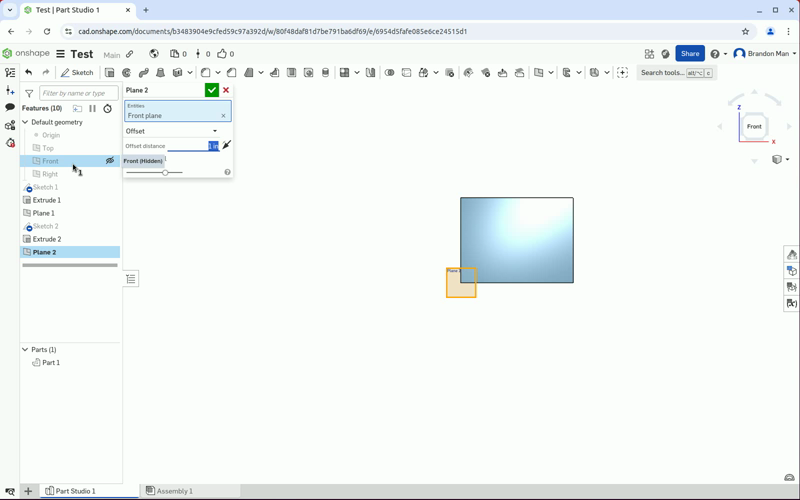
text(0.493)
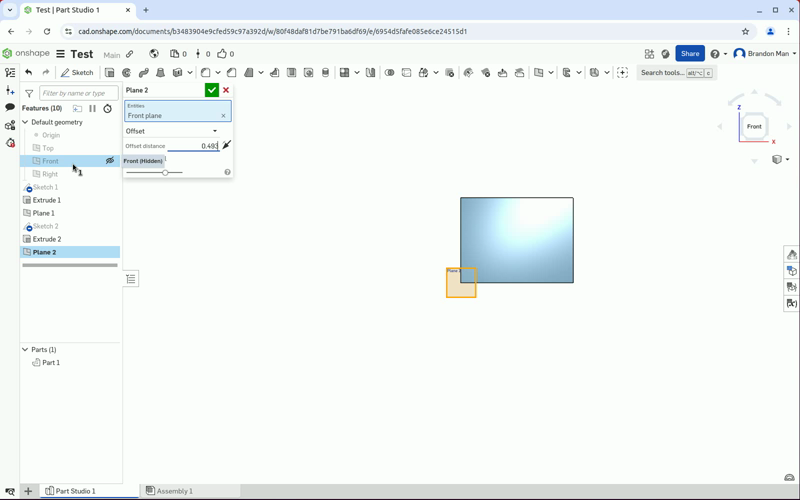
key(enter, 2)
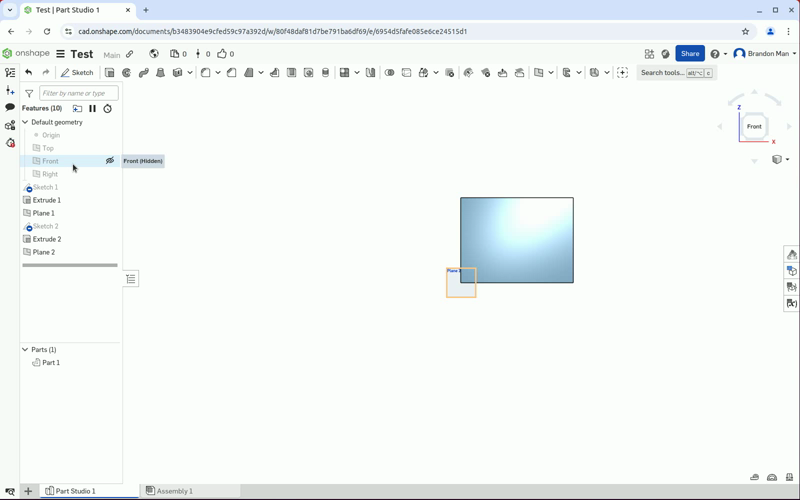
key(shift+s)
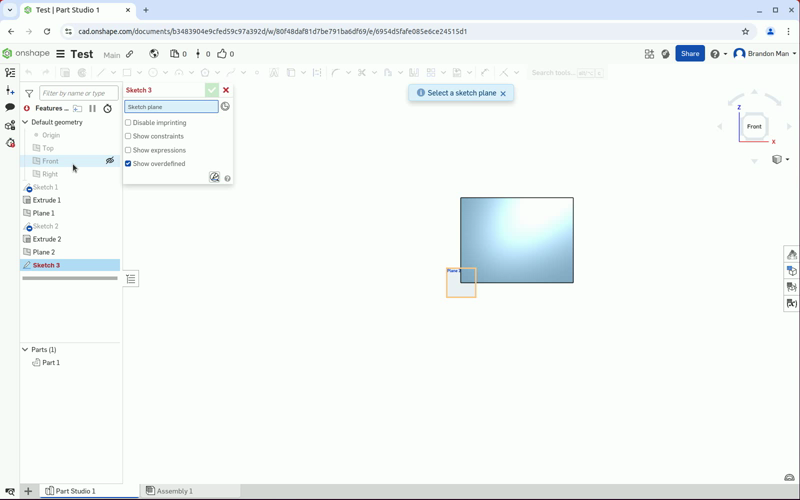
mouse_move(73, 254)
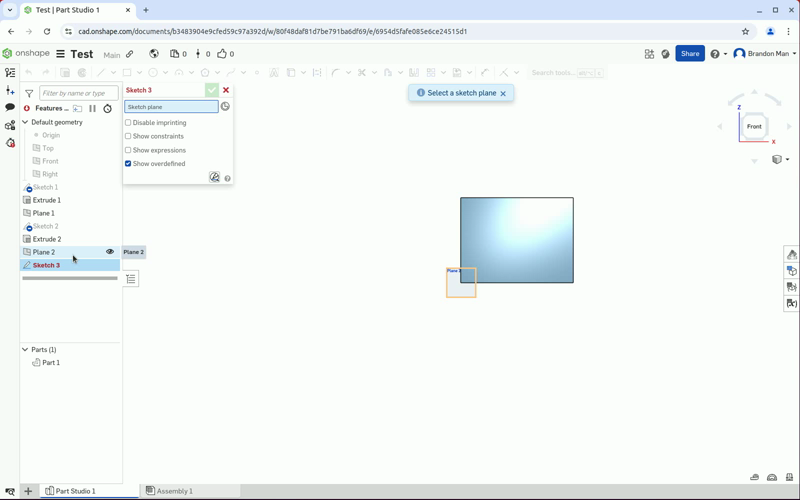
click(73, 254)
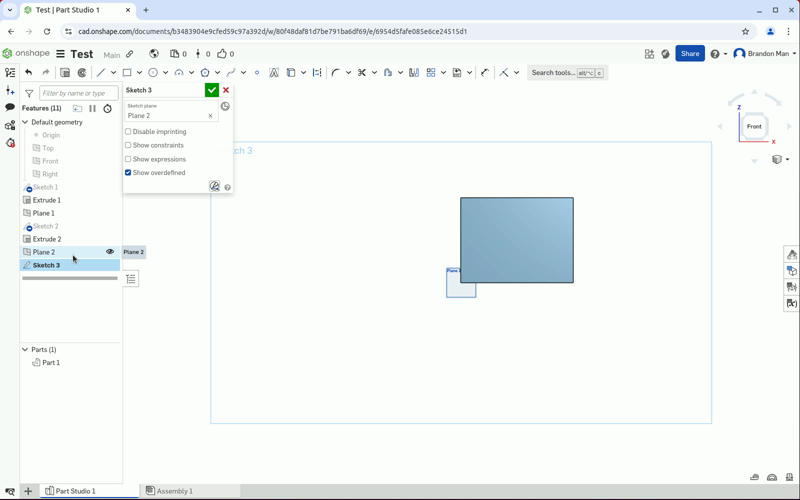
mouse_move(73, 352)
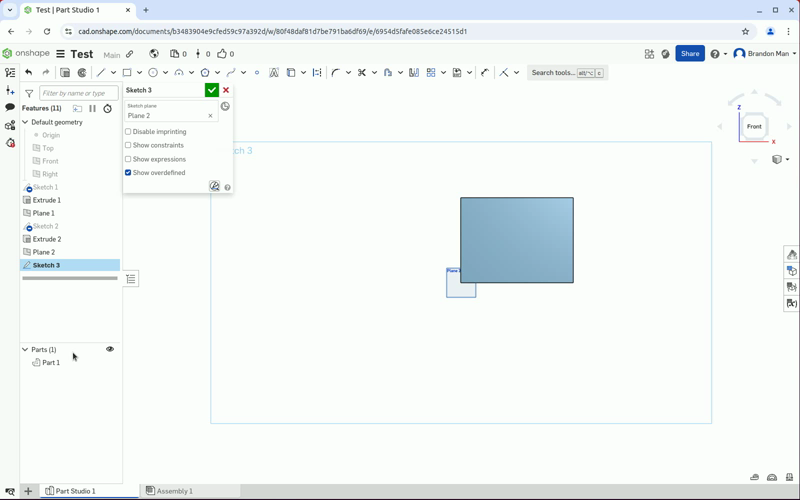
key(y)
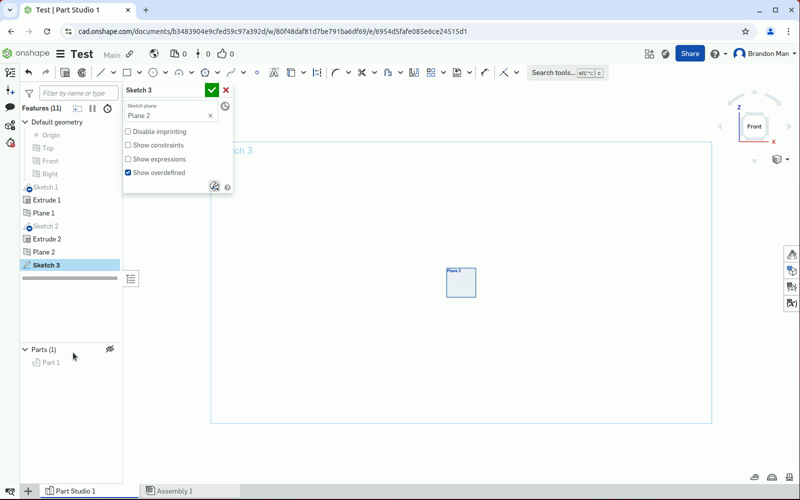
key(l)
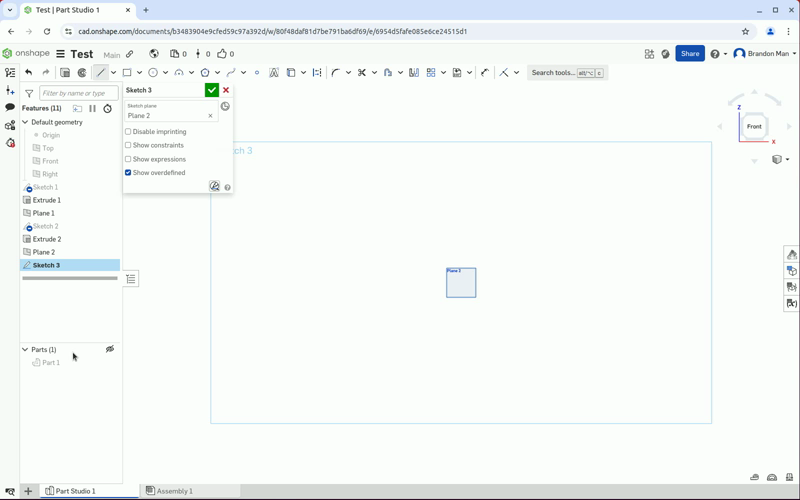
key_down(shift)
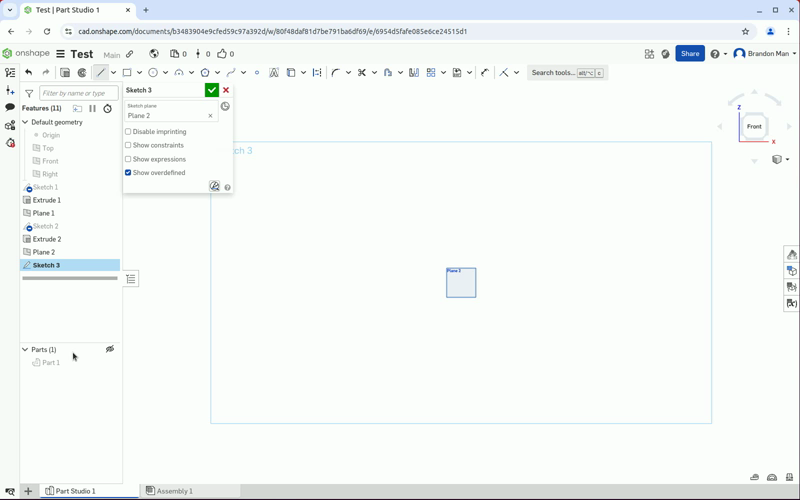
mouse_move(463, 280)
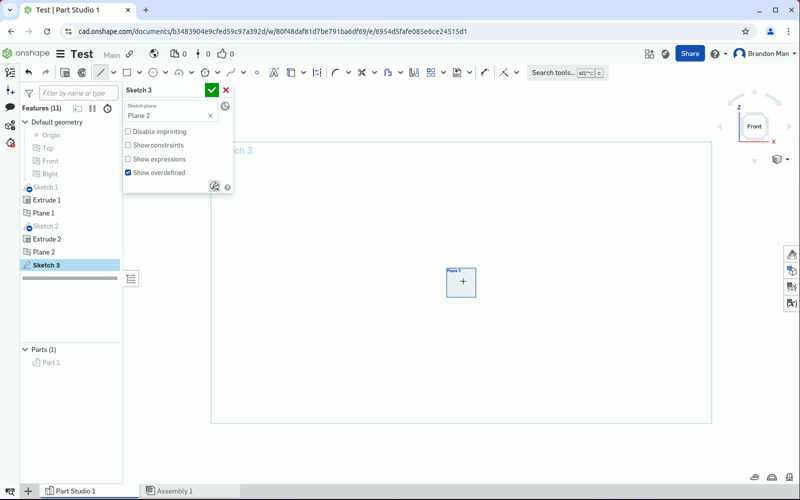
click(463, 280)
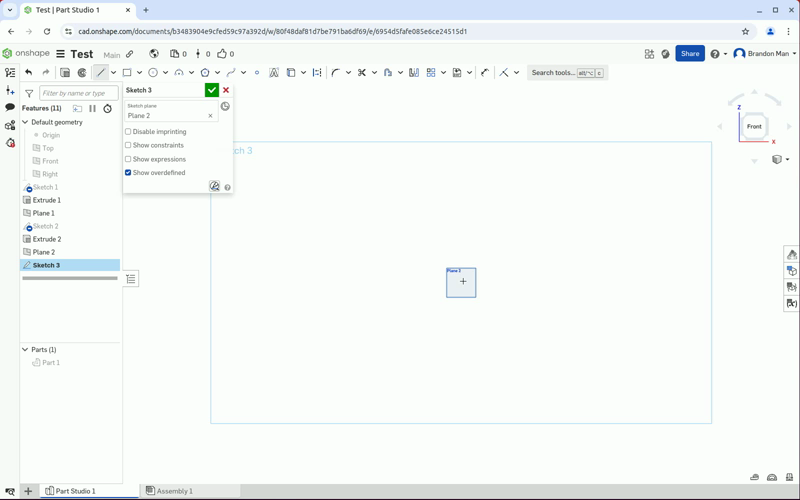
key_up(shift)
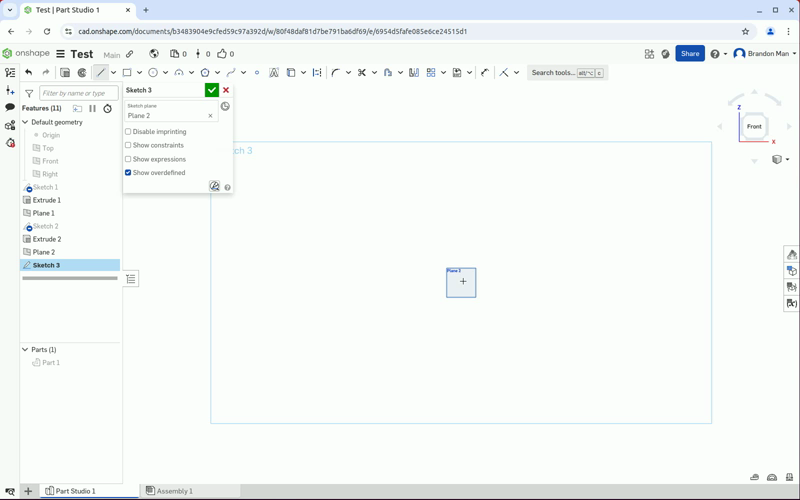
key_down(shift)
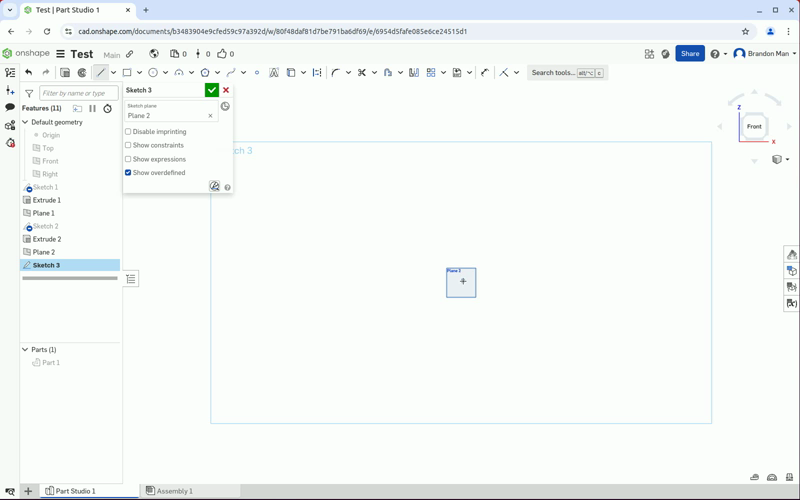
mouse_move(570, 280)
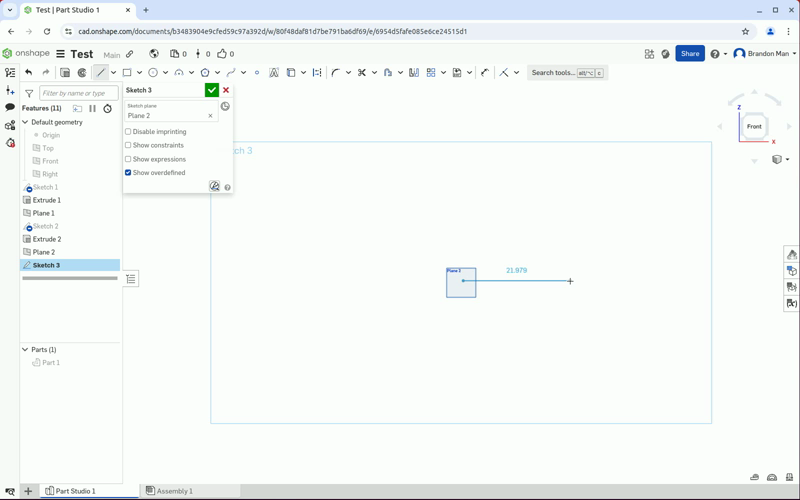
click(570, 280)
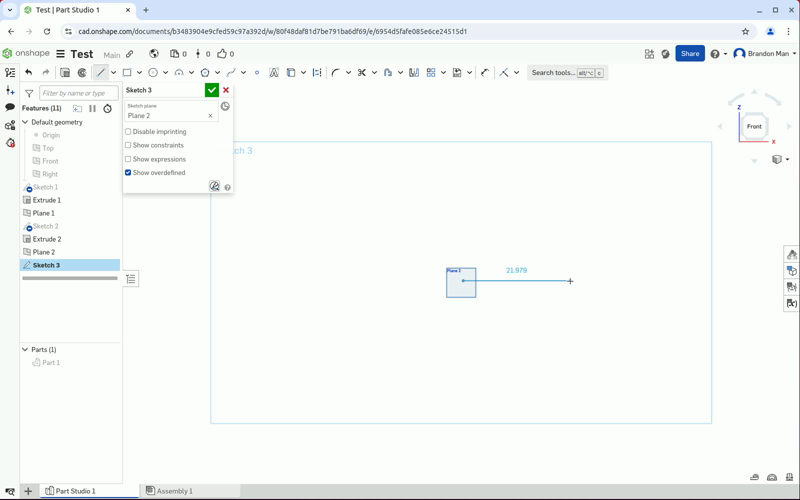
key_up(shift)
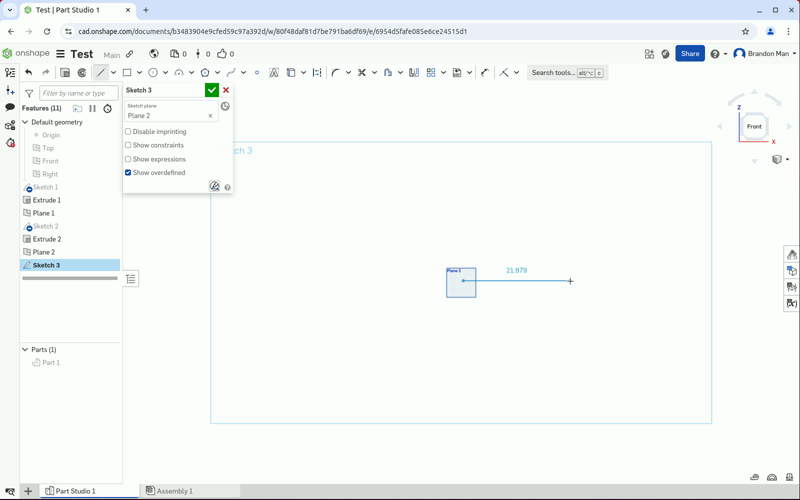
key_down(shift)
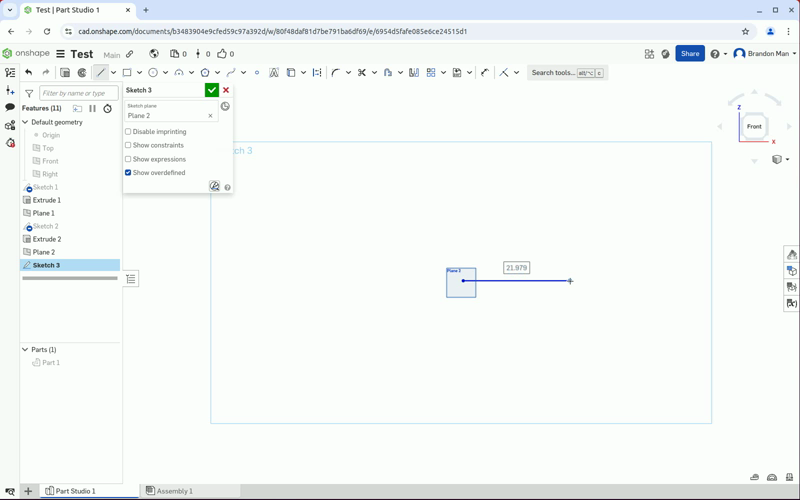
mouse_move(570, 200)
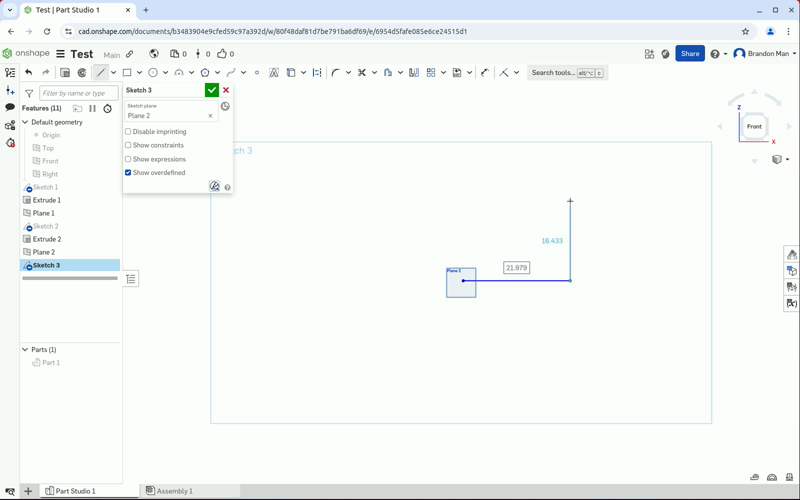
click(570, 200)
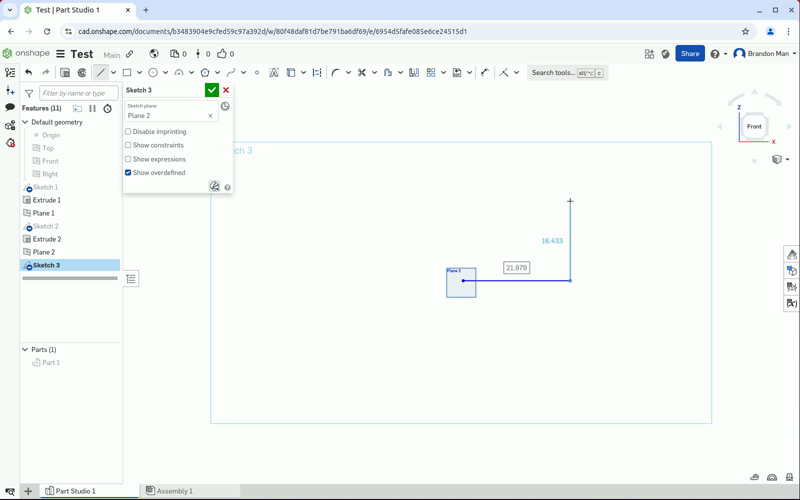
key_up(shift)
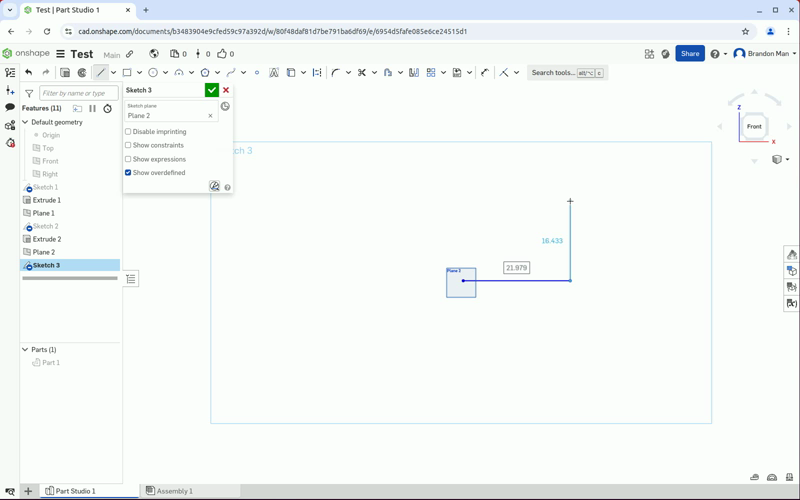
key_down(shift)
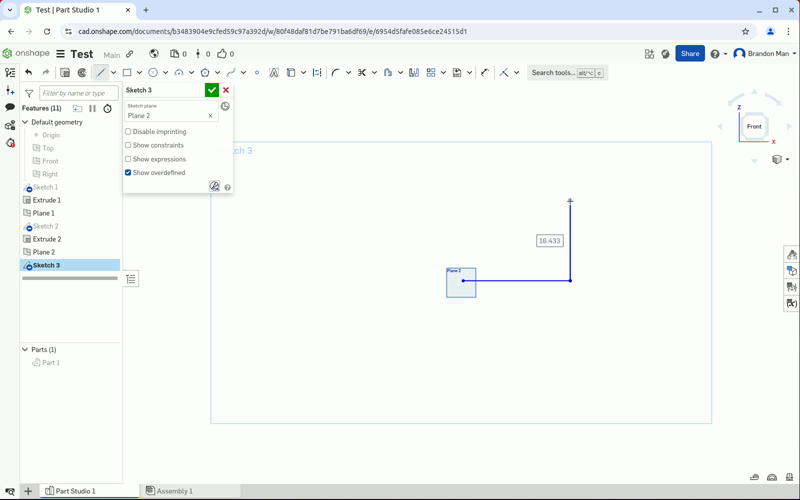
mouse_move(463, 200)
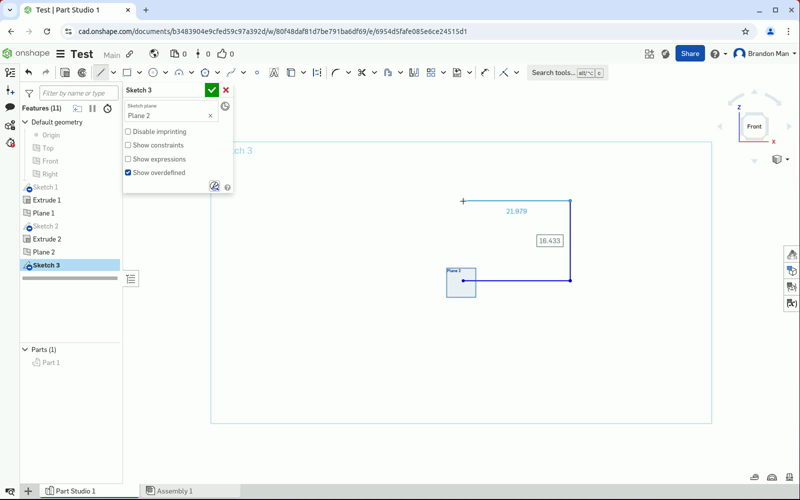
click(463, 200)
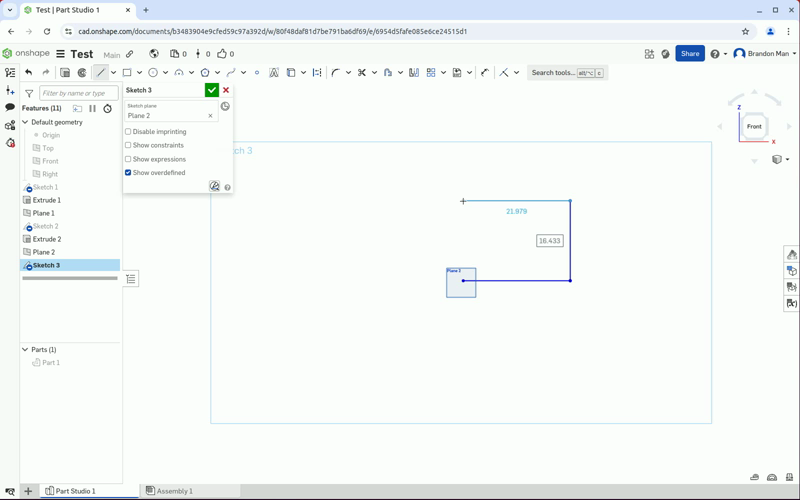
key_up(shift)
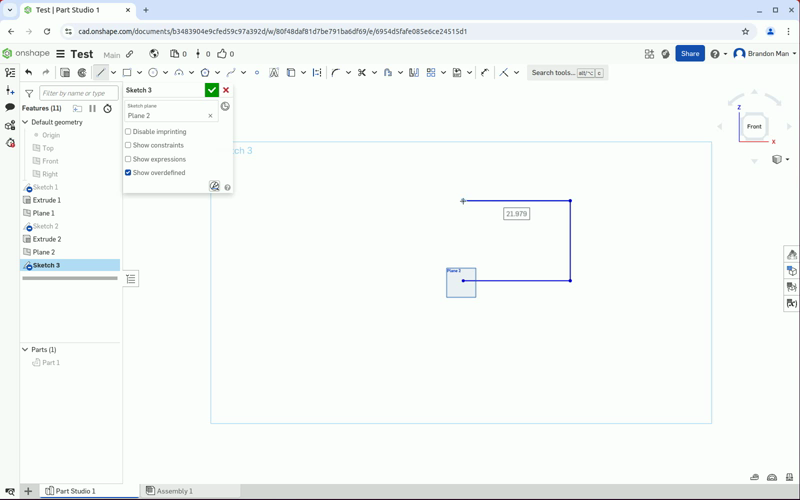
key_down(shift)
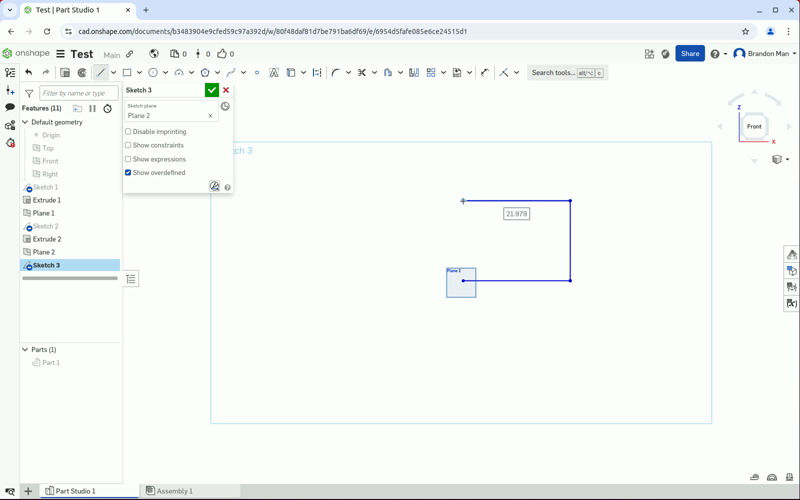
mouse_move(463, 280)
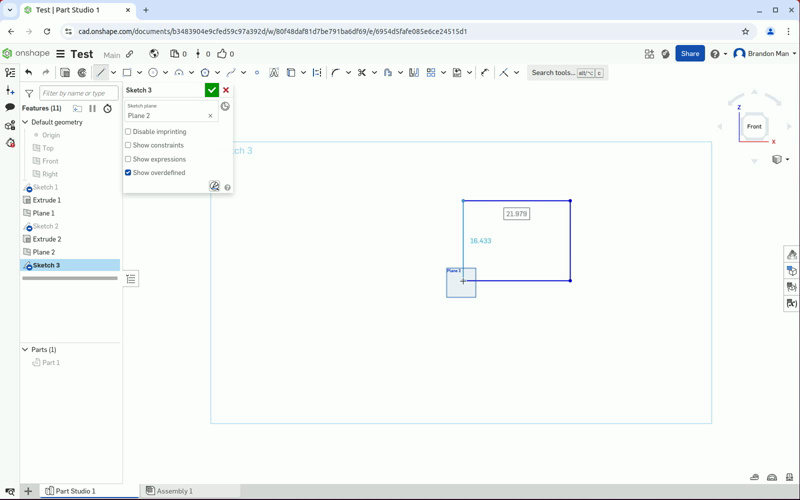
key_up(shift)
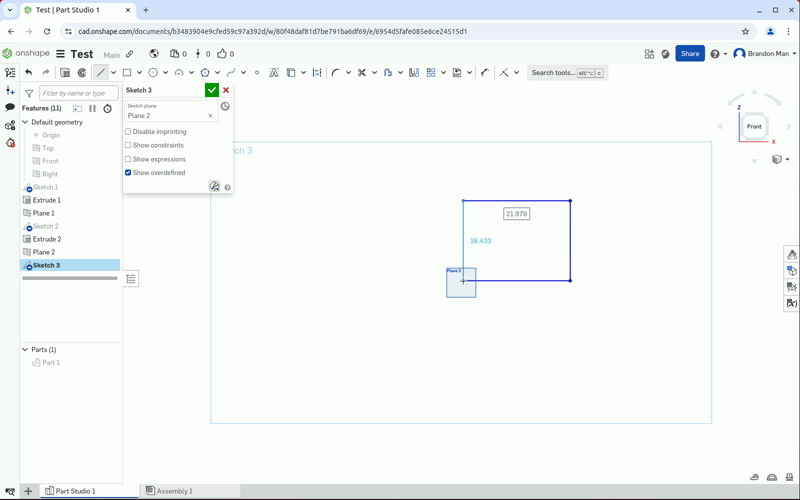
click(463, 280)
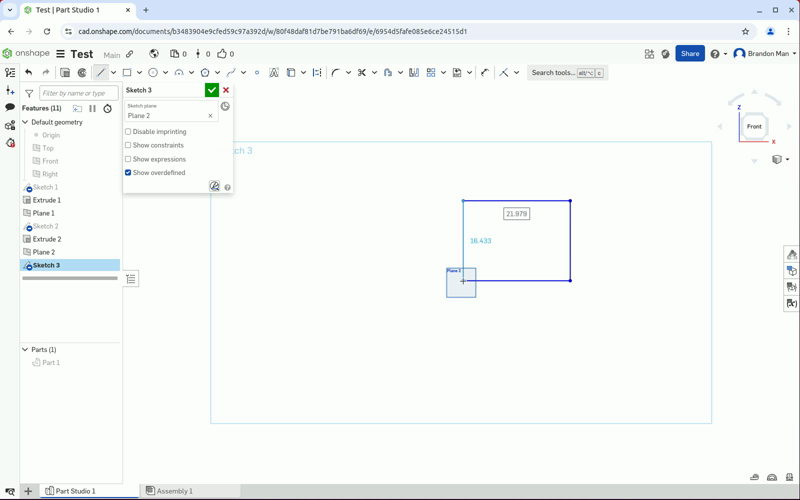
key(esc)
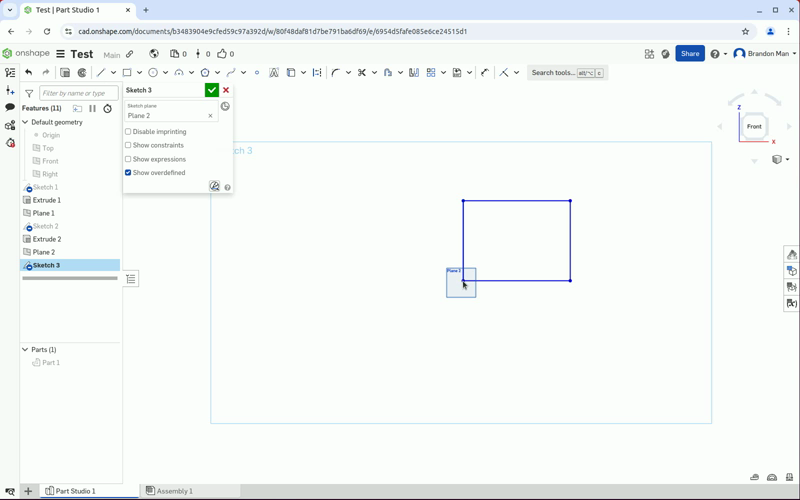
mouse_move(484, 222)
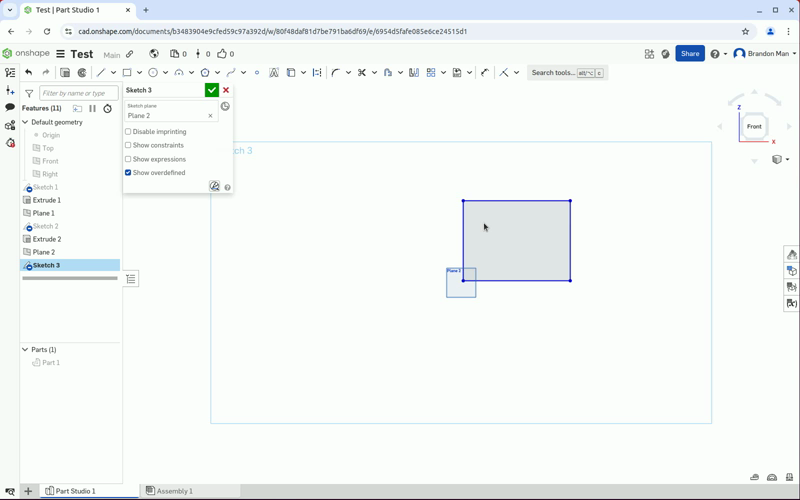
click(484, 222)
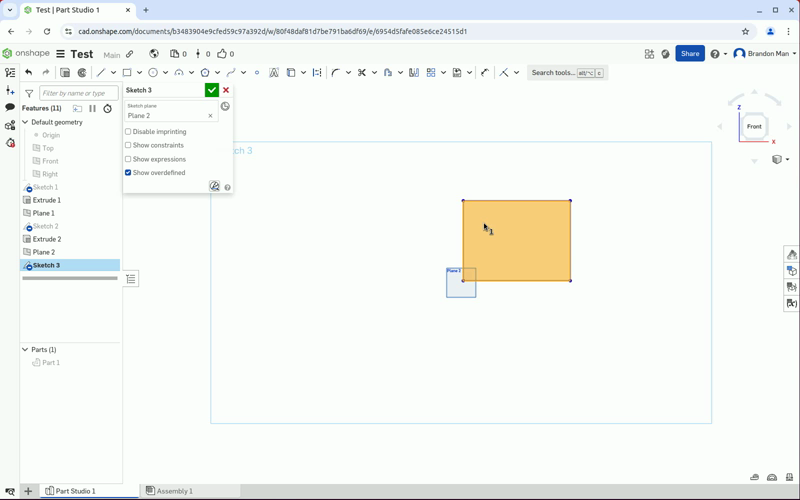
mouse_move(73, 352)
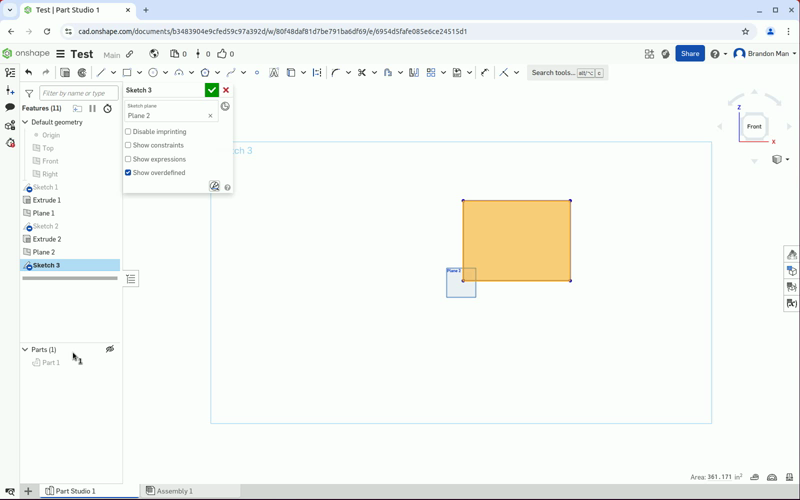
key(shift+y)
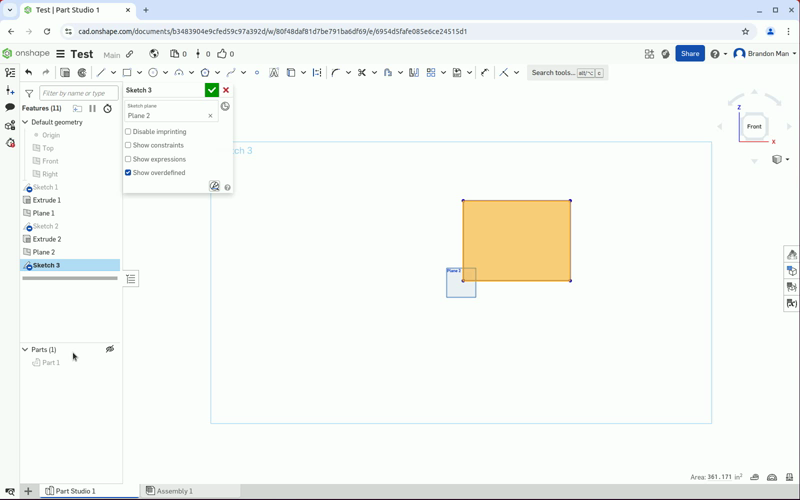
key(shift+e)
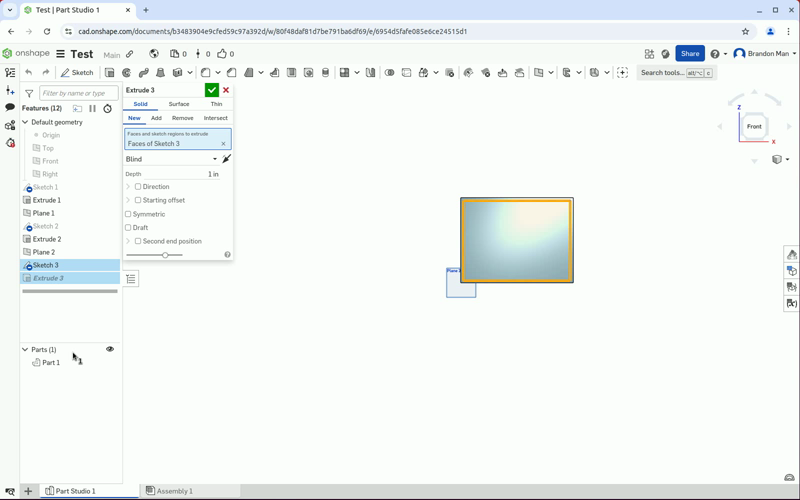
mouse_move(143, 106)
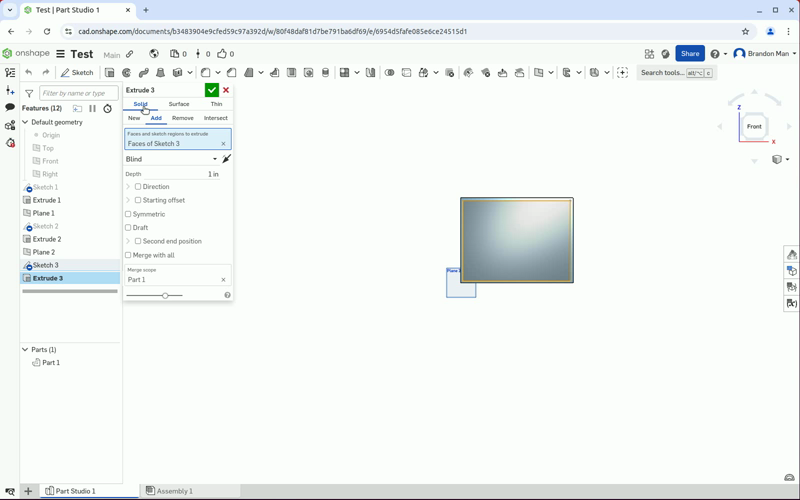
click(143, 106)
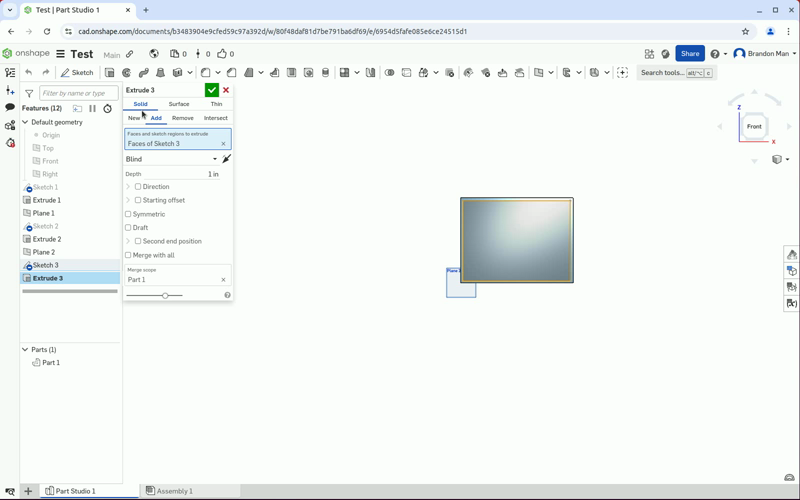
mouse_move(137, 120)
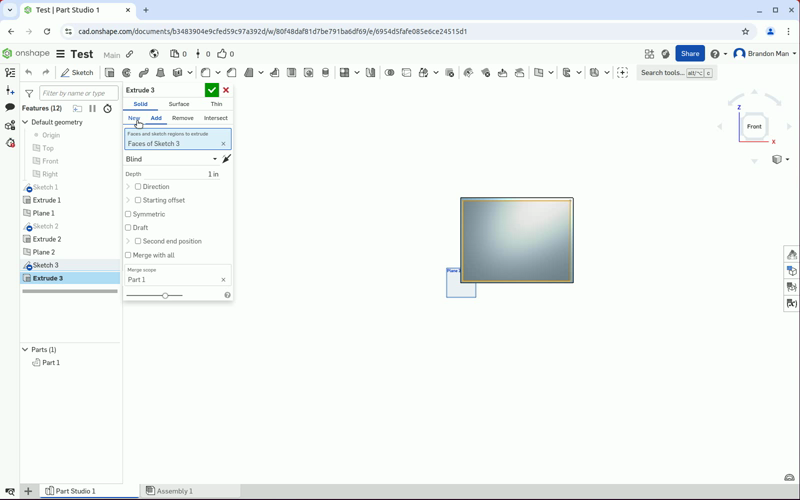
click(137, 120)
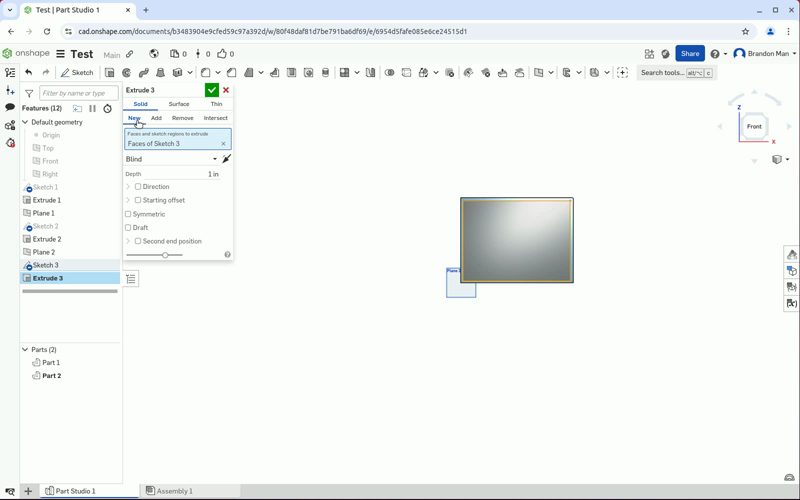
key(tab, 4)
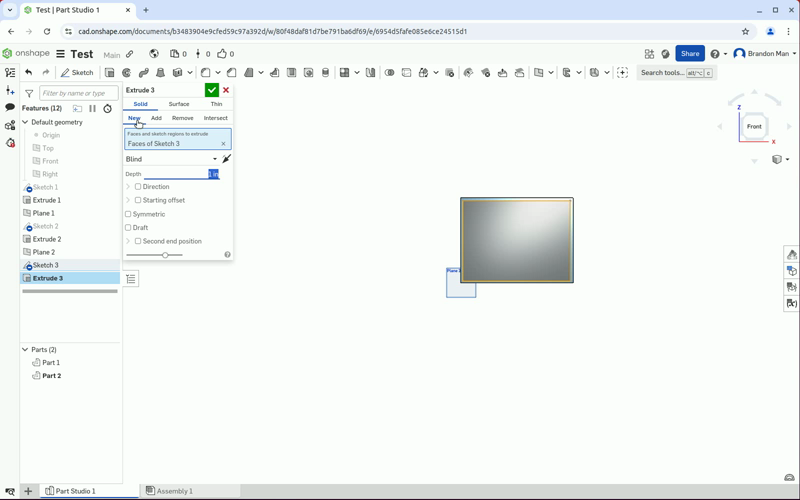
text(0.241)
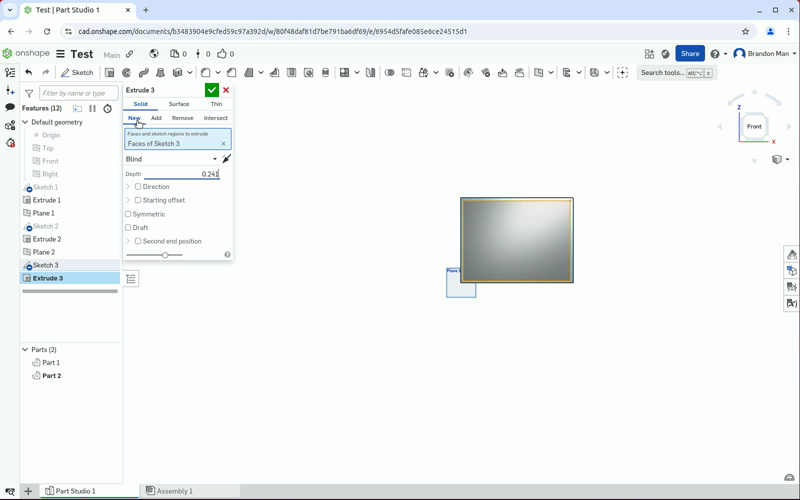
key(enter)
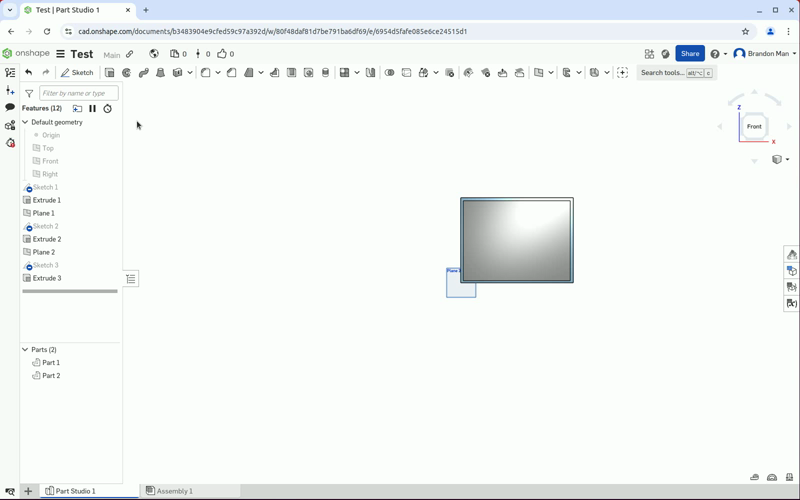
key(shift+h)
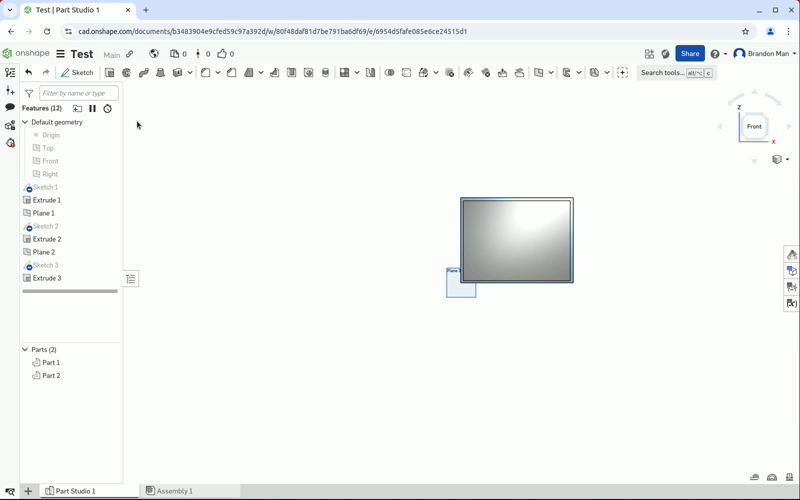
key(shift+h)
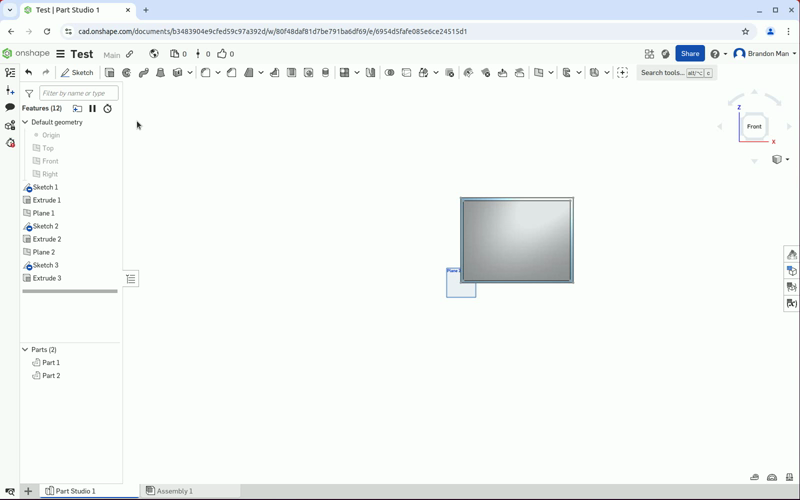
key(shift+7)
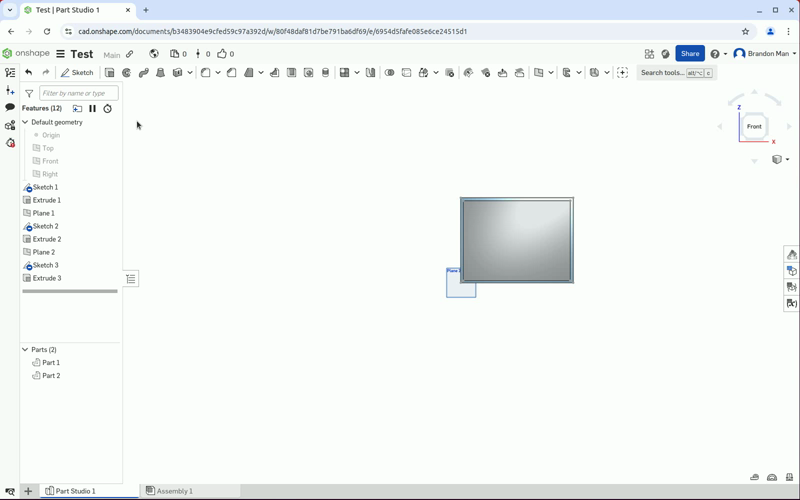
key(left, 2)
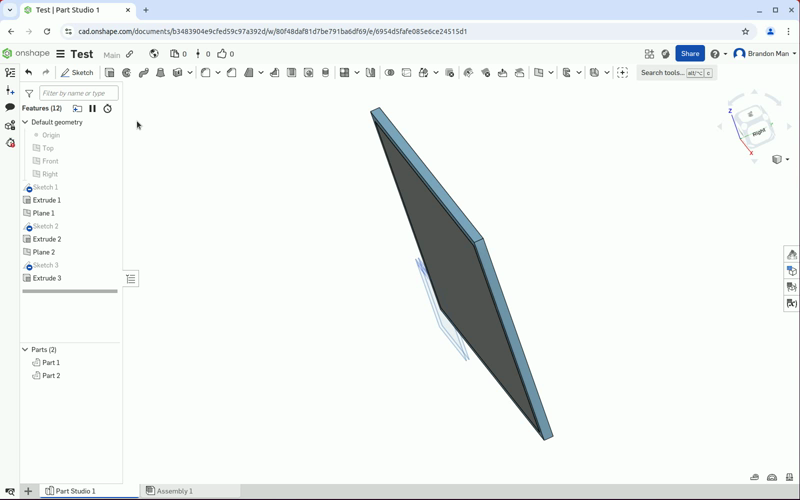
key(down, 2)
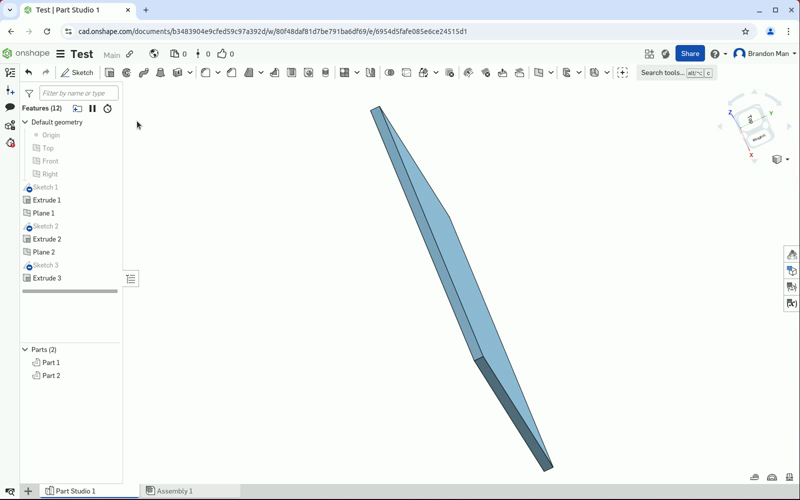
key(up, 2)
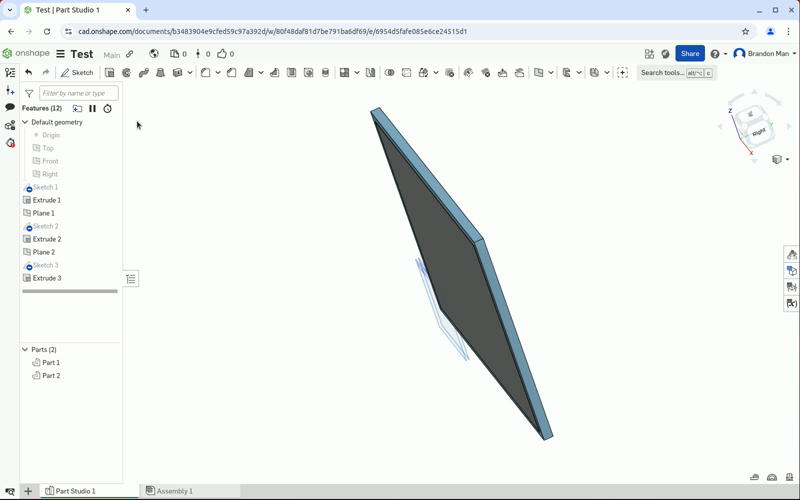
key(right, 2)
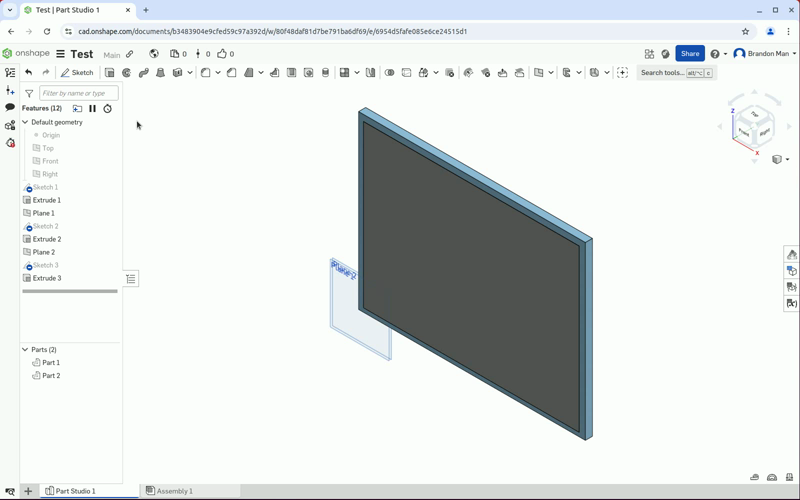
mouse_move(73, 189)
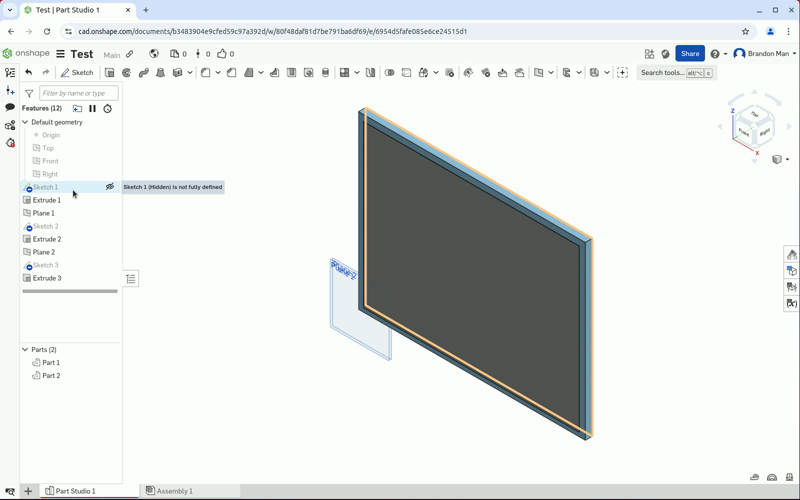
click(73, 189)